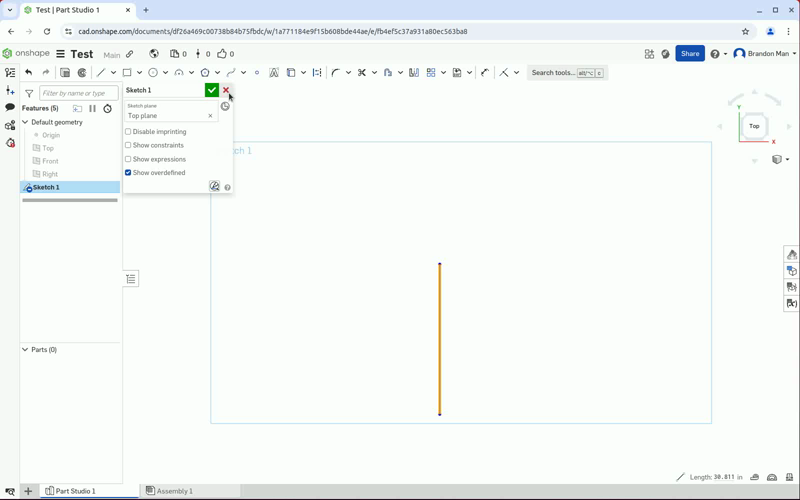
key(shift+h)
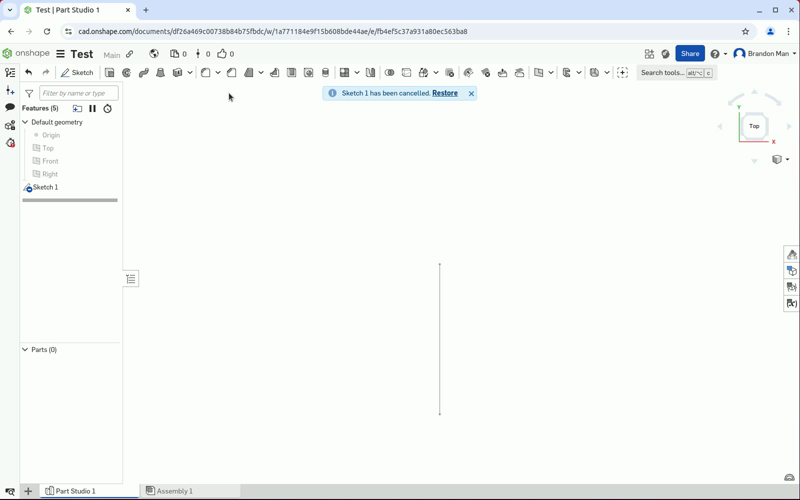
mouse_move(73, 352)
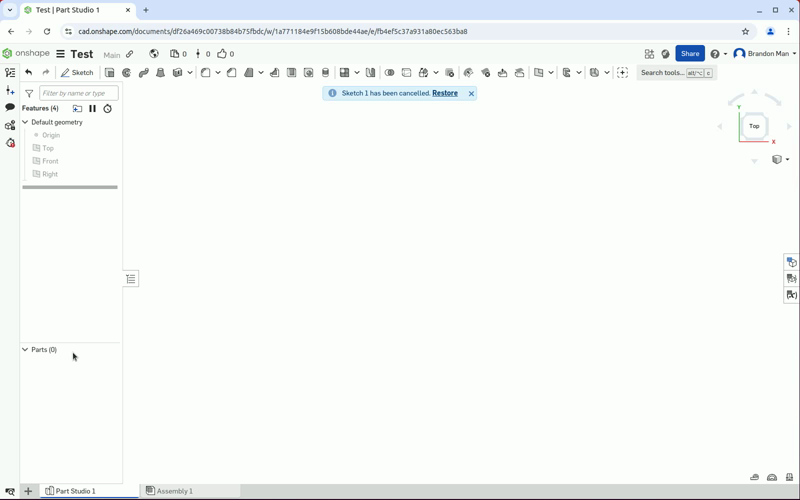
key(y)
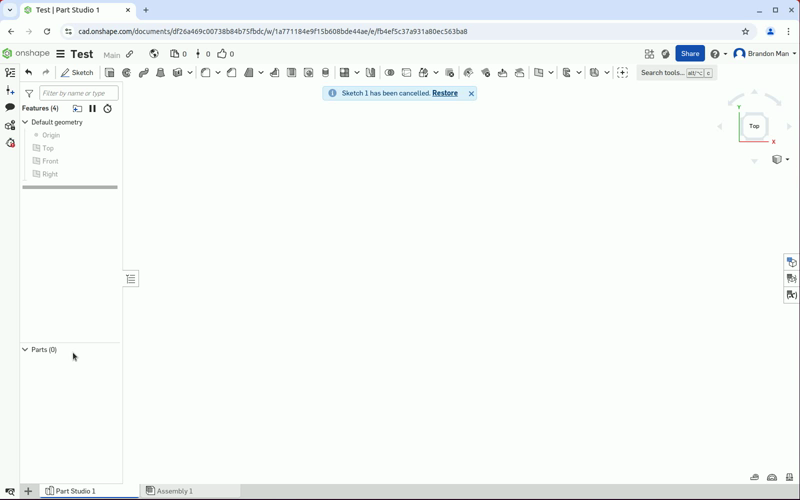
key(shift+p)
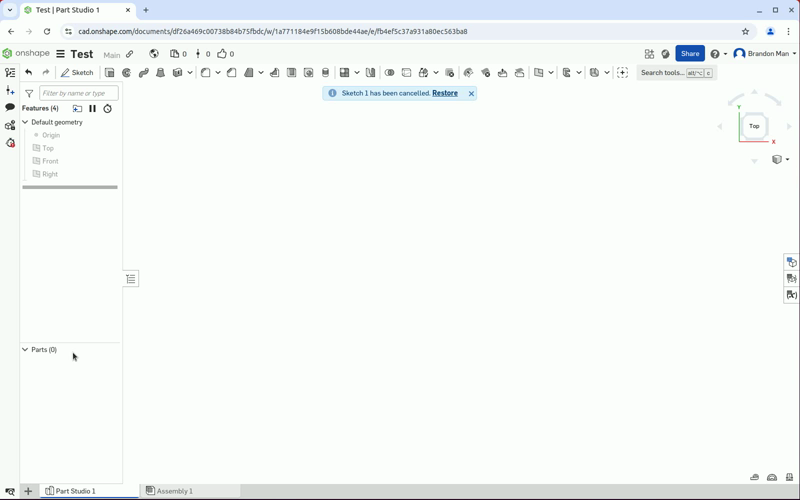
key(space)
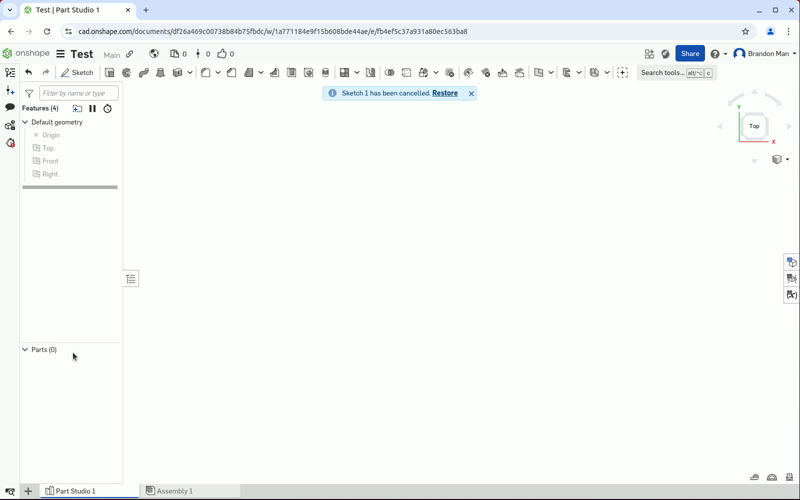
key_down(shift)
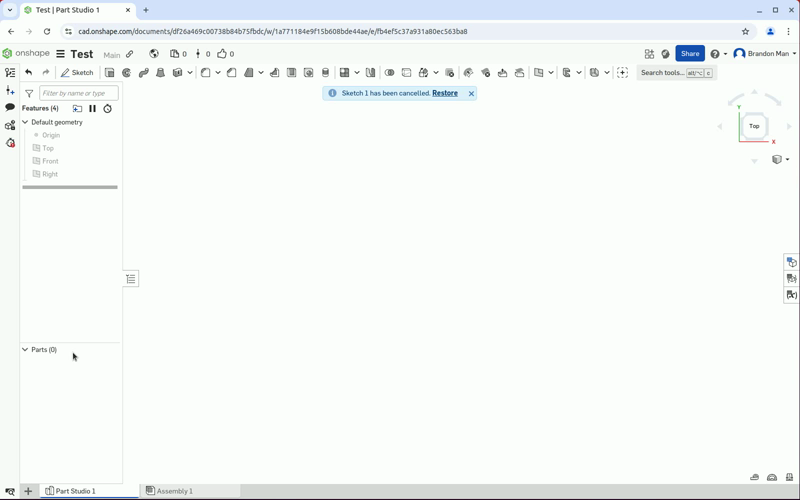
key(up)
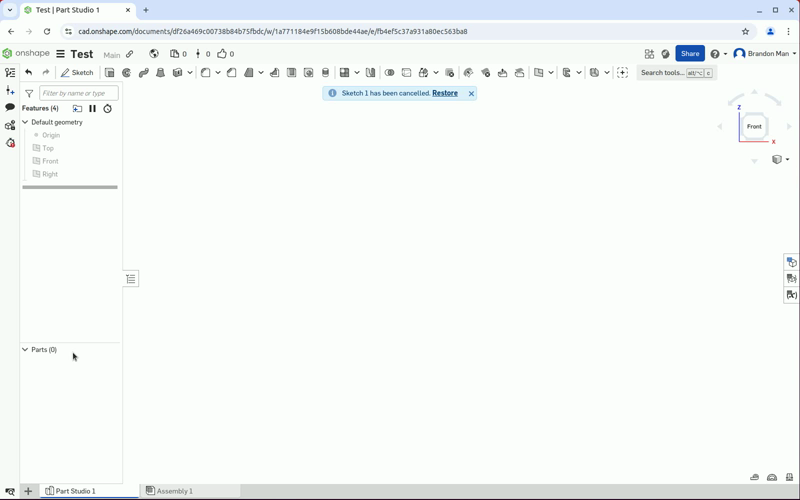
key_up(shift)
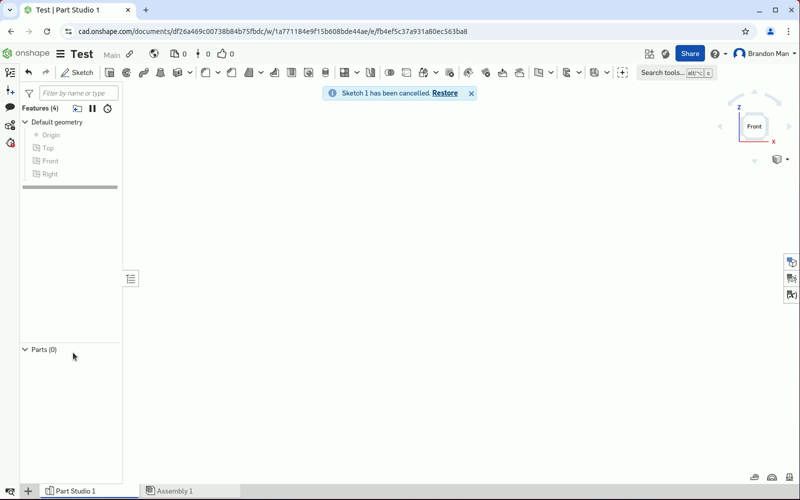
mouse_move(73, 352)
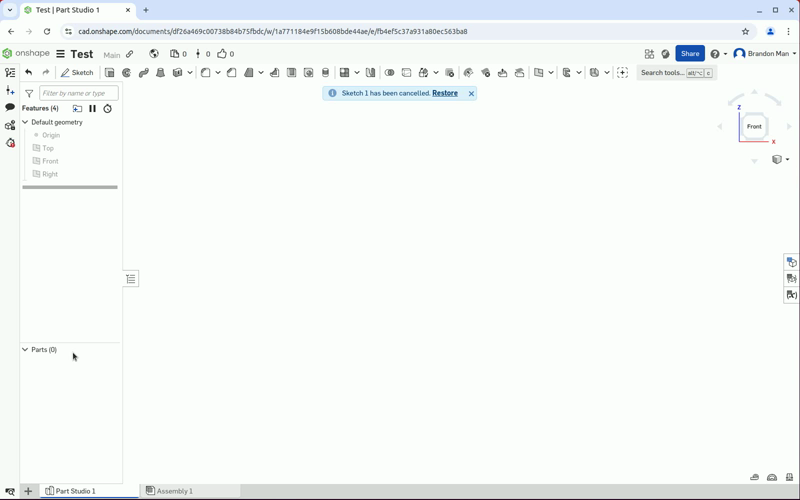
key(shift+y)
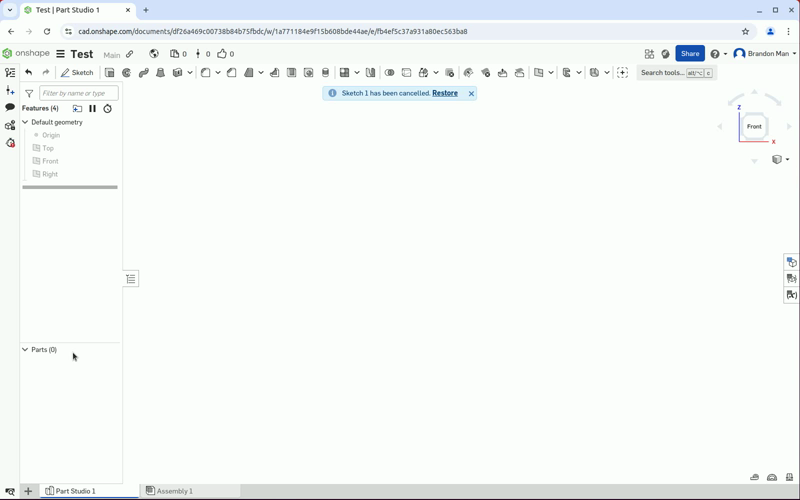
key(shift+s)
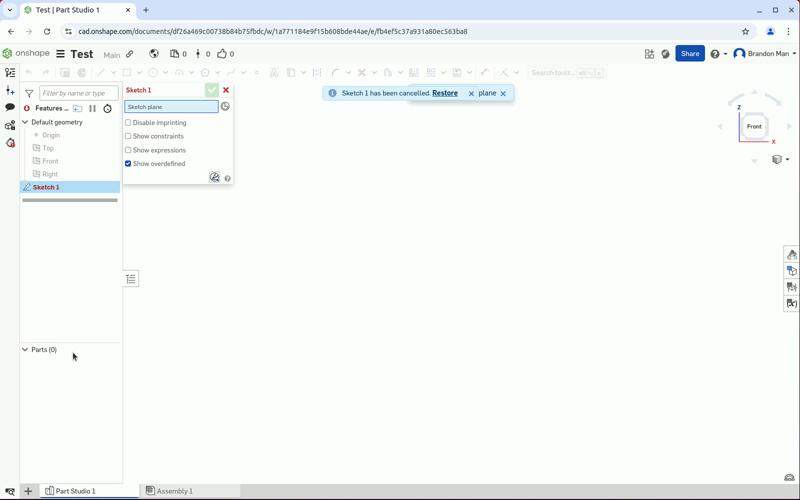
mouse_move(73, 163)
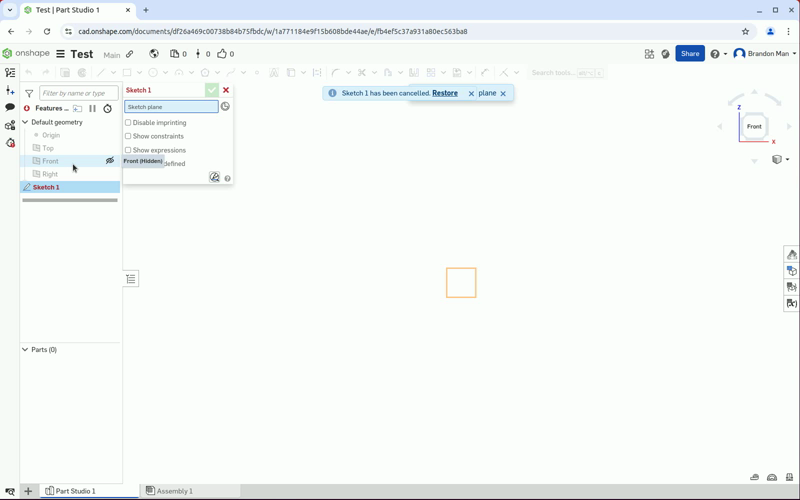
click(73, 163)
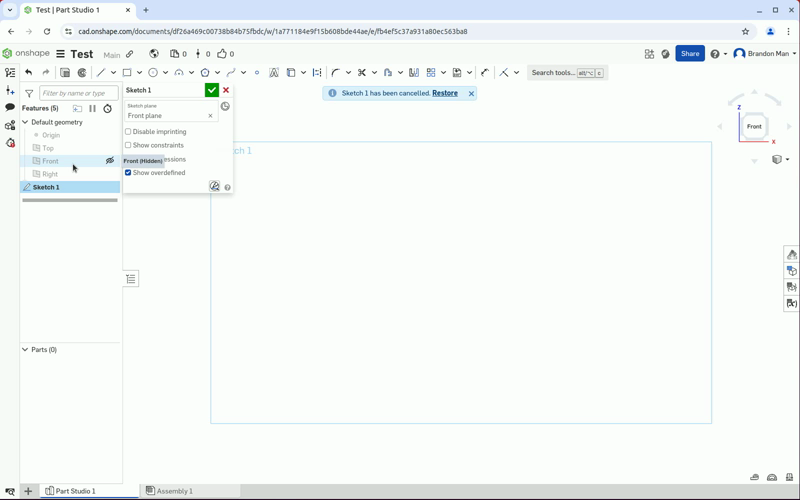
mouse_move(73, 352)
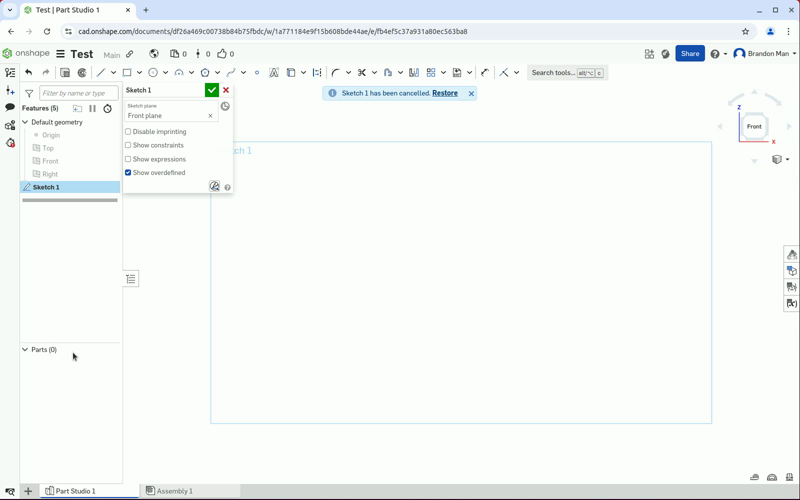
key(y)
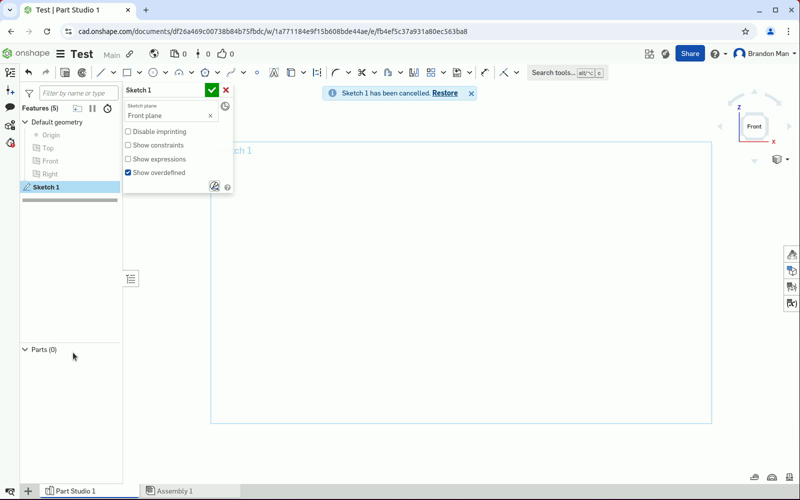
key(l)
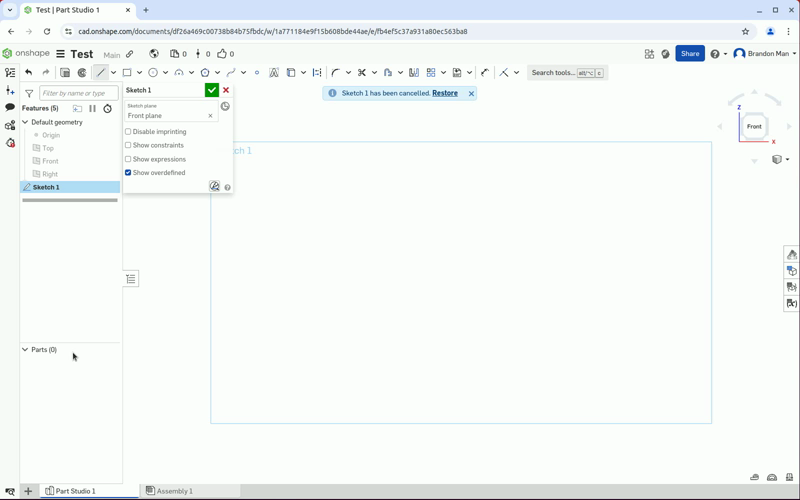
key_down(shift)
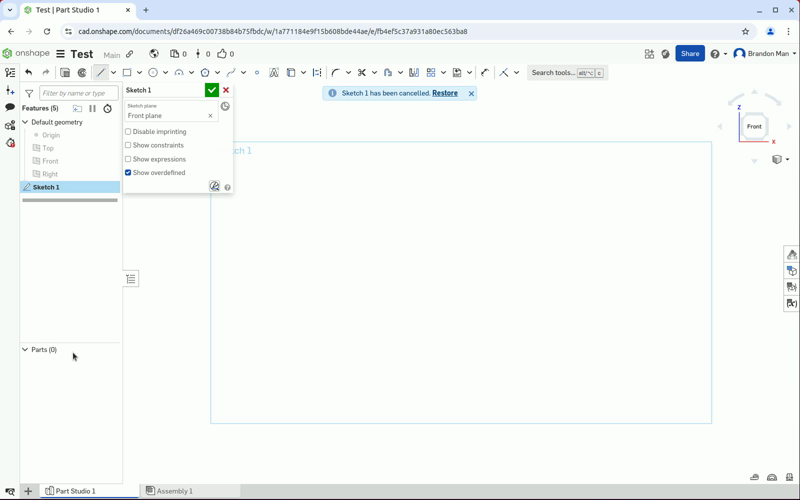
mouse_move(460, 282)
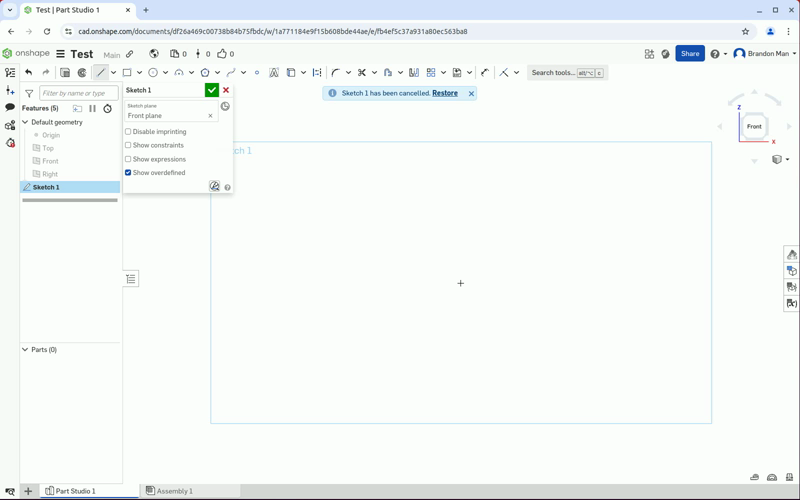
click(460, 282)
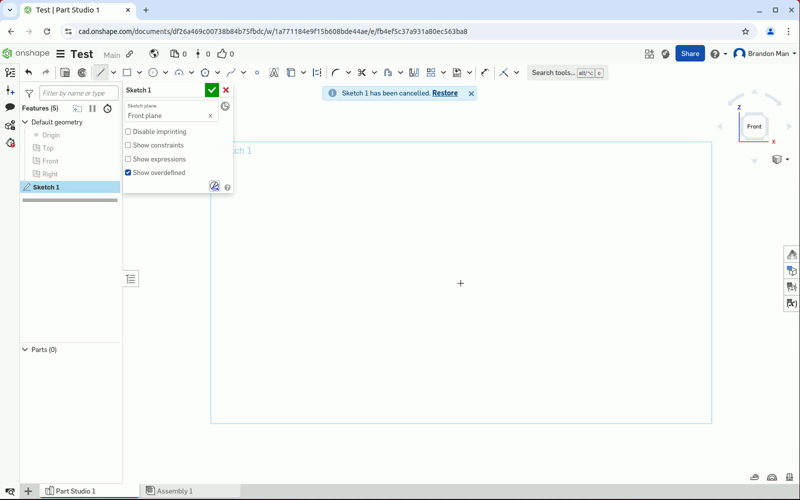
key_up(shift)
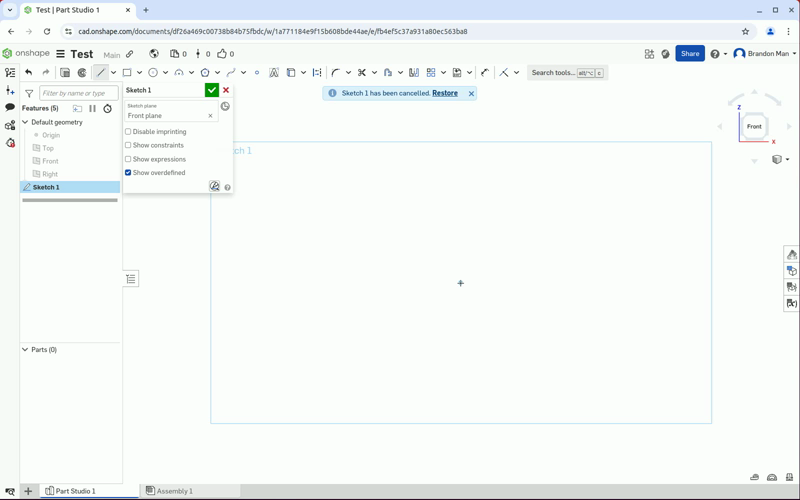
key_down(shift)
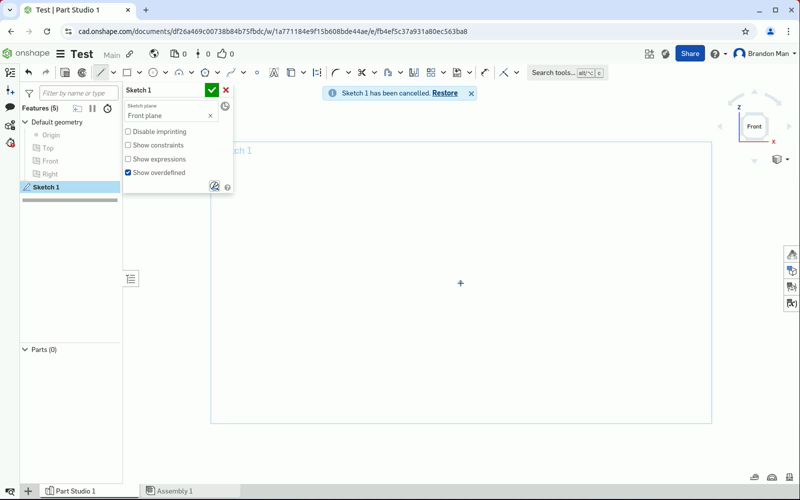
mouse_move(490, 282)
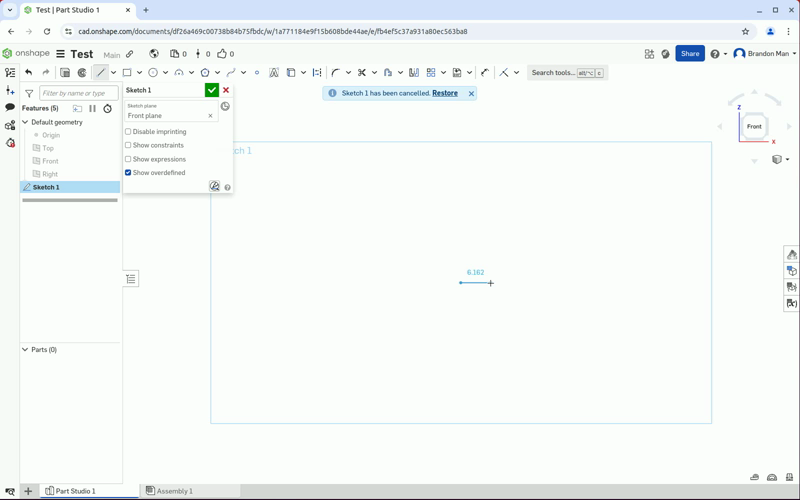
mouse_move(515, 282)
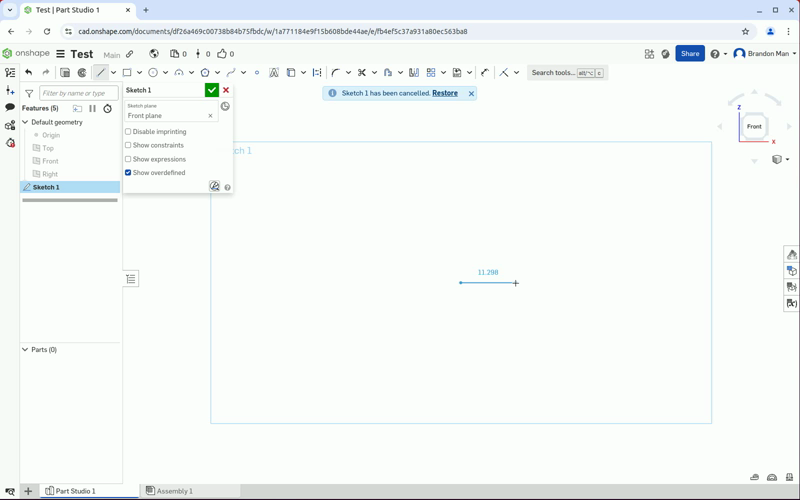
click(515, 282)
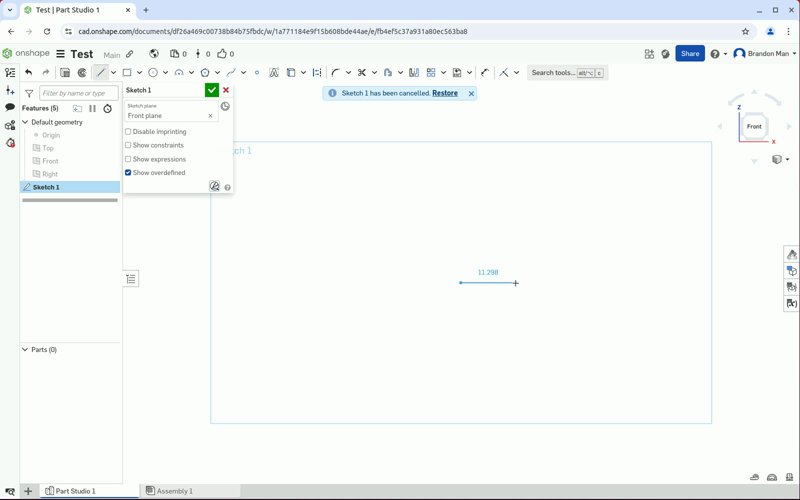
key_up(shift)
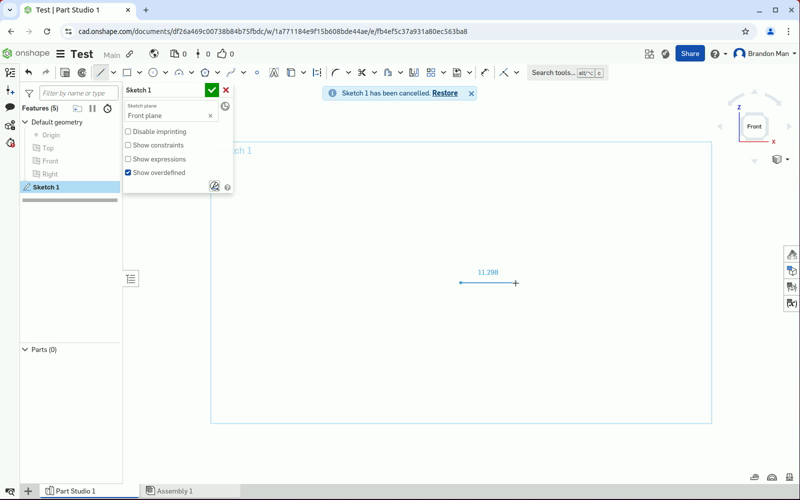
key(esc)
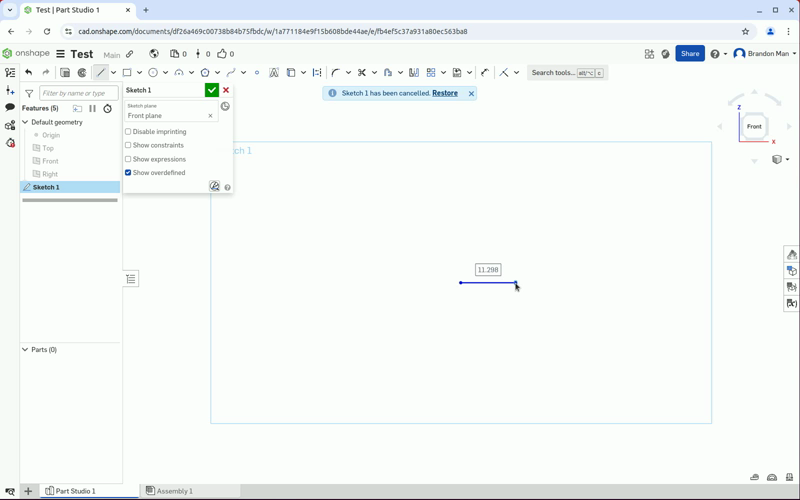
key(a)
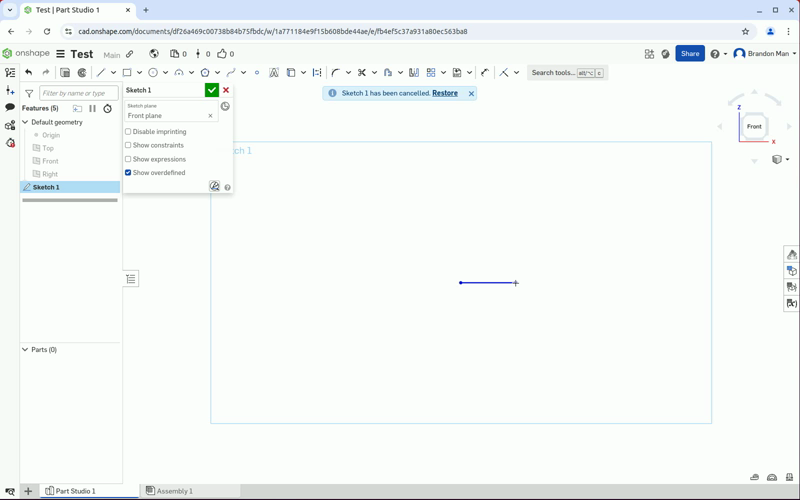
mouse_move(515, 282)
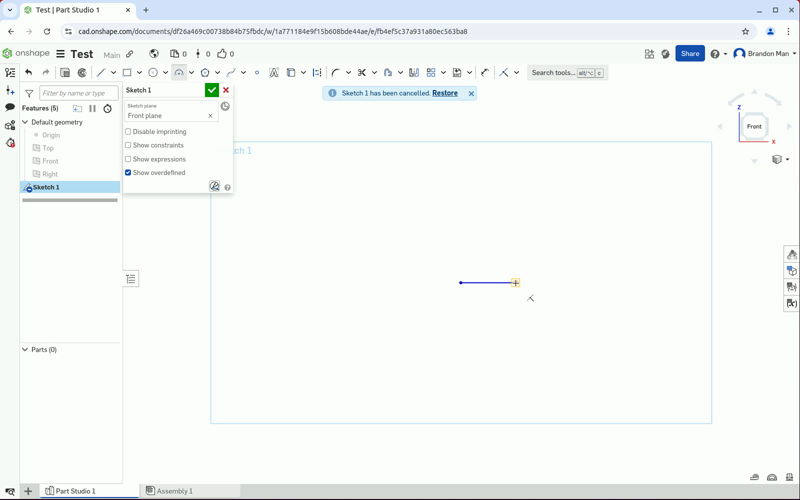
click(515, 282)
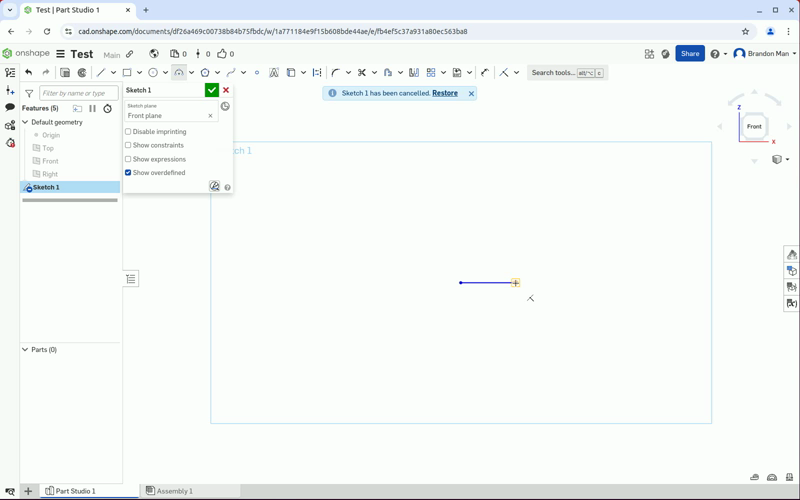
key_down(shift)
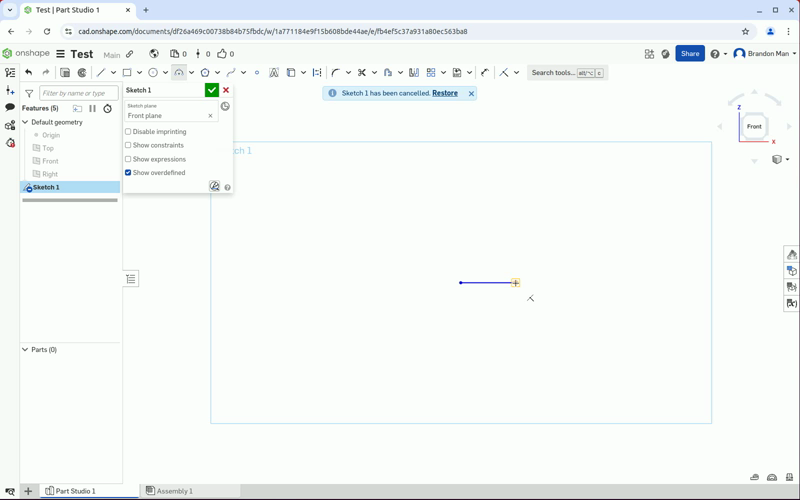
mouse_move(515, 270)
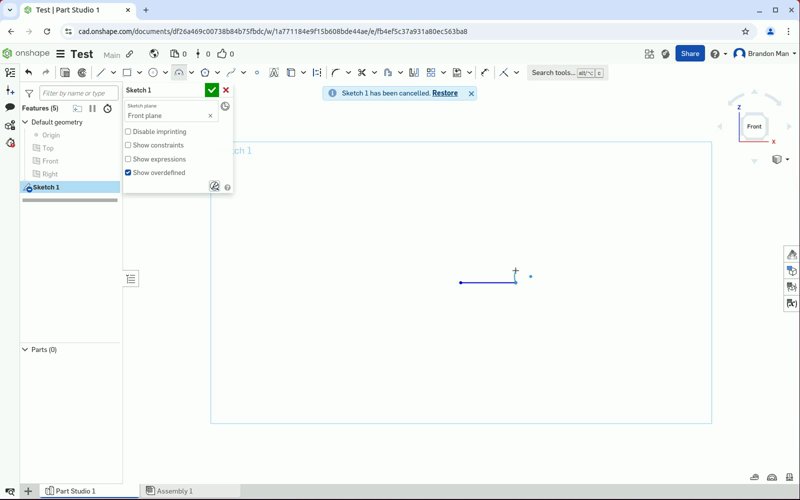
click(515, 270)
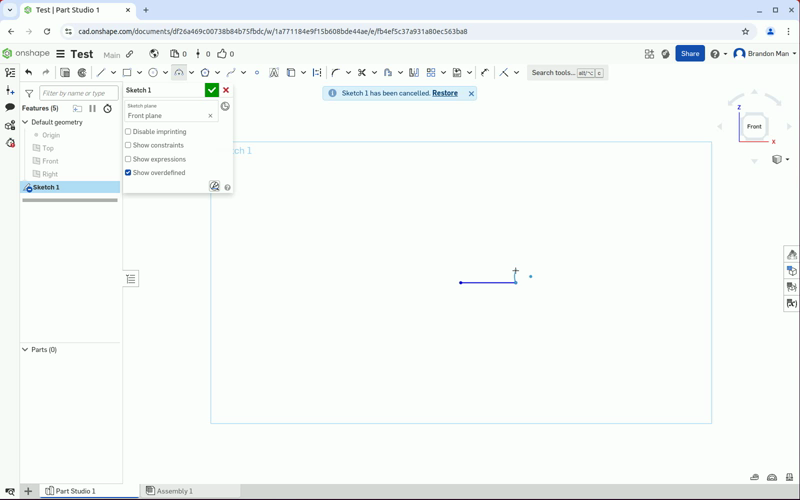
mouse_move(522, 276)
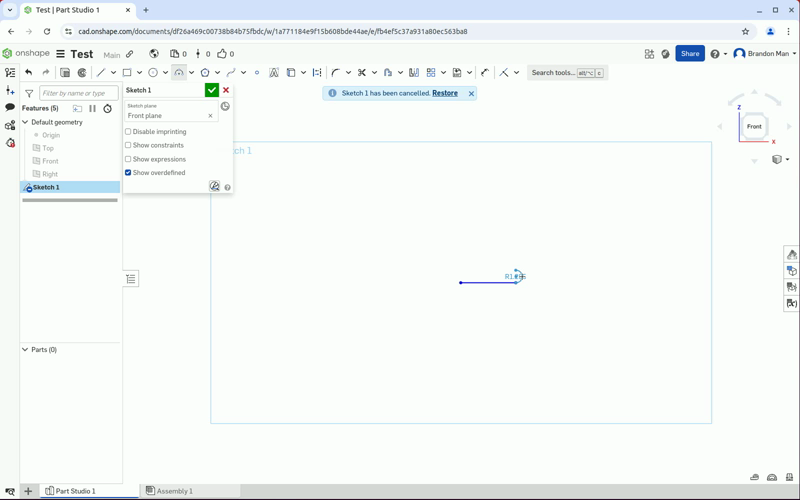
click(522, 276)
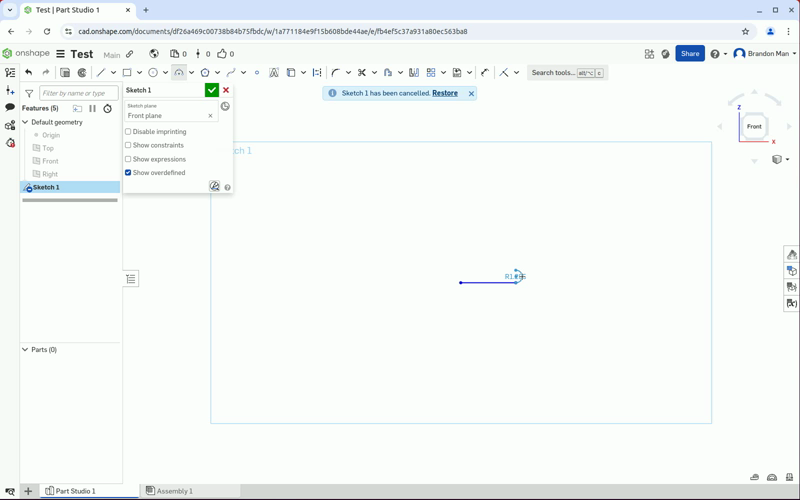
key_up(shift)
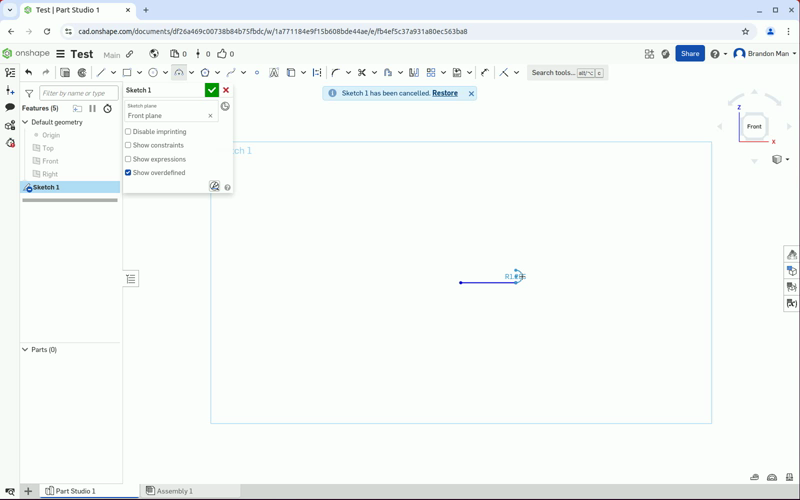
key(esc)
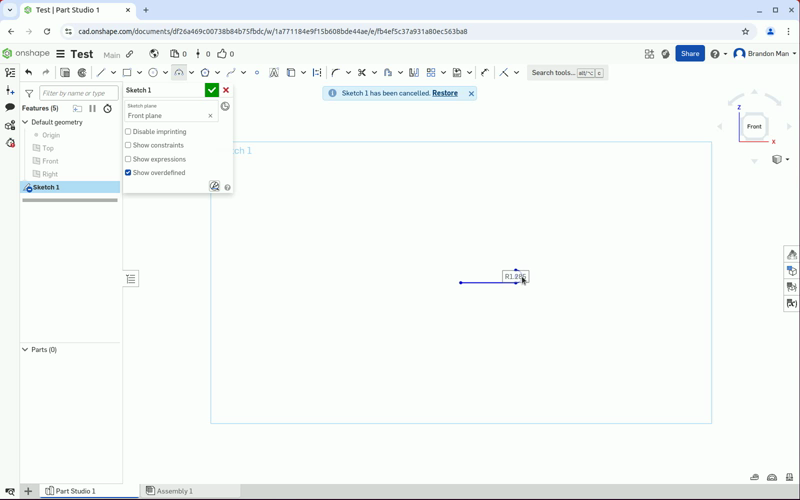
key(l)
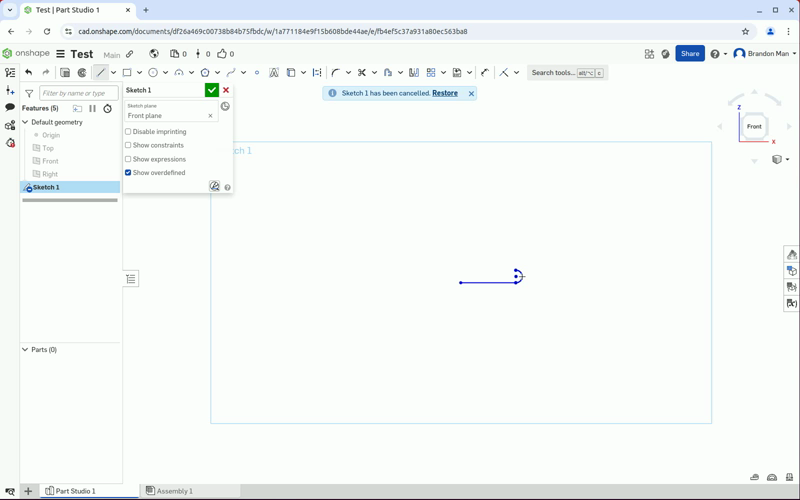
mouse_move(515, 270)
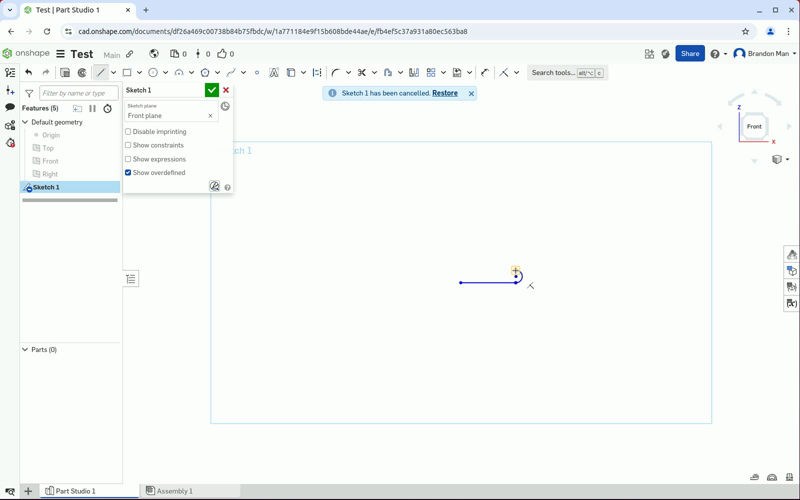
click(515, 270)
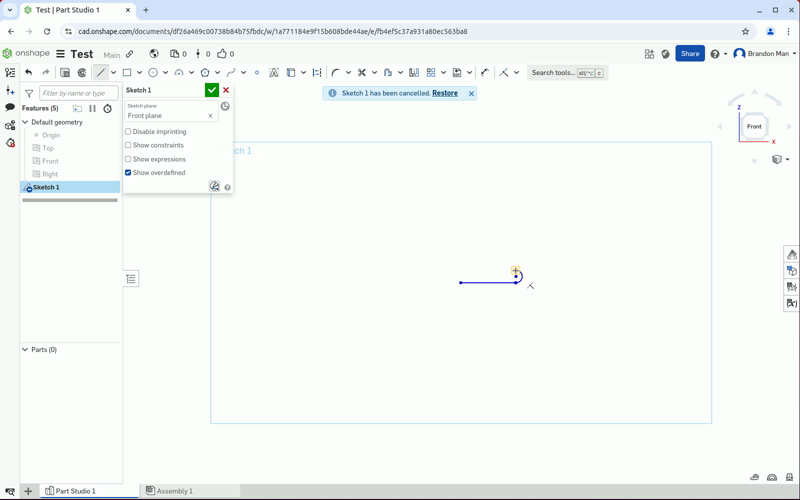
key_down(shift)
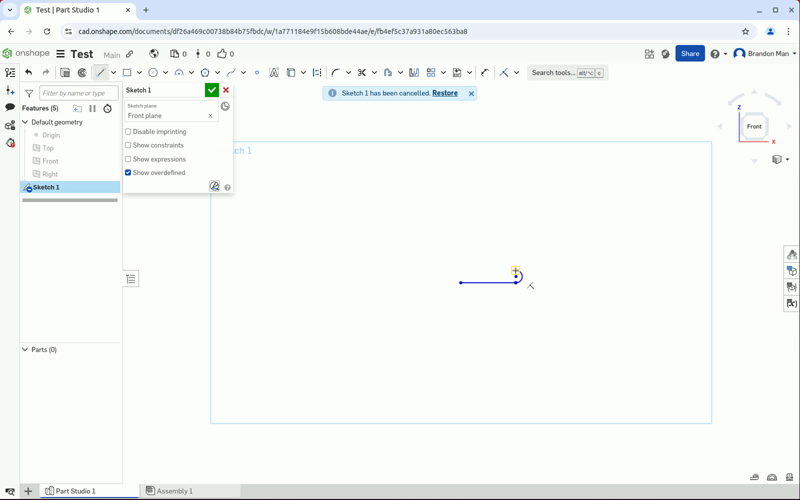
mouse_move(545, 270)
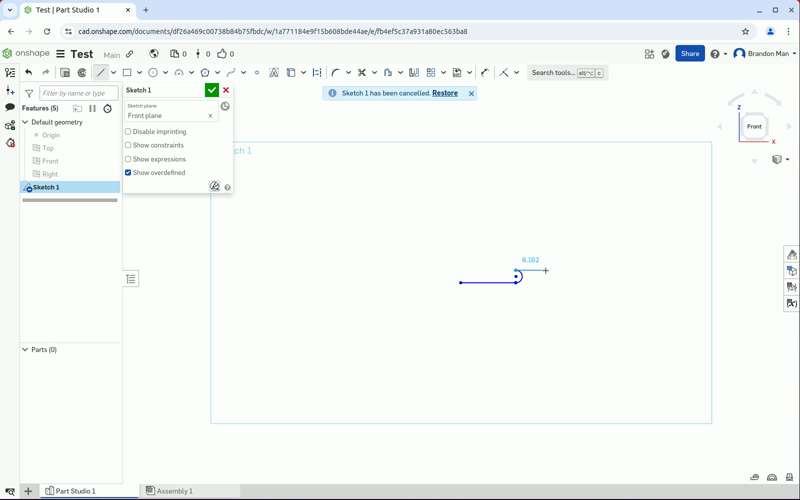
mouse_move(460, 270)
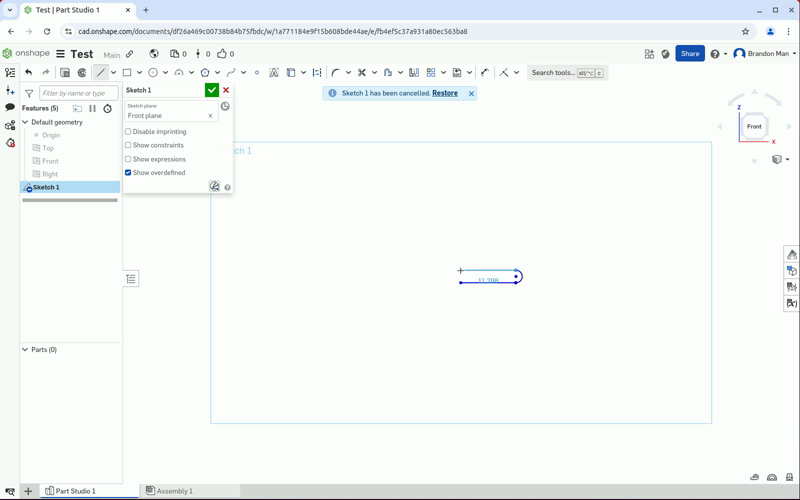
click(460, 270)
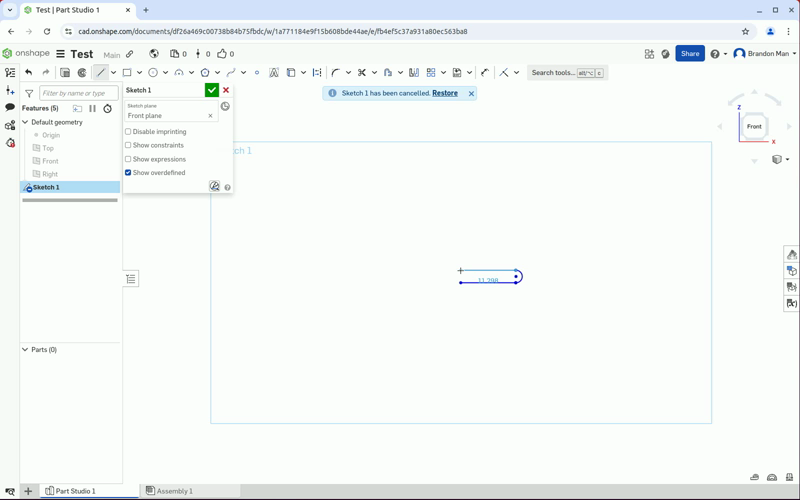
key_up(shift)
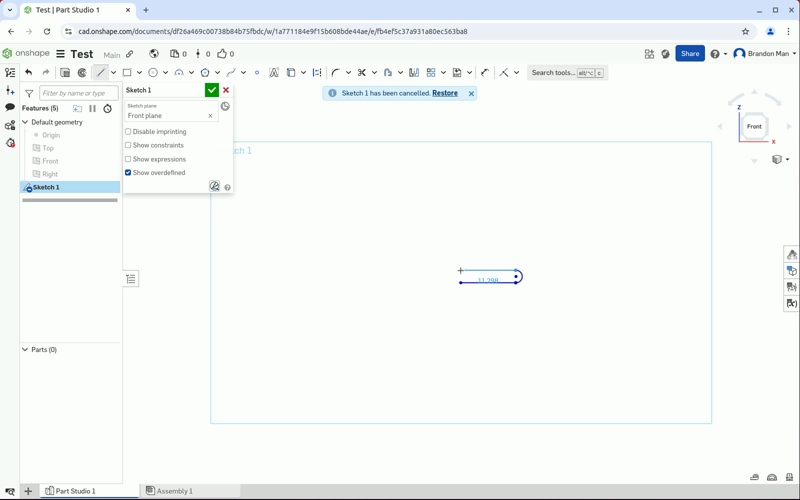
key(esc)
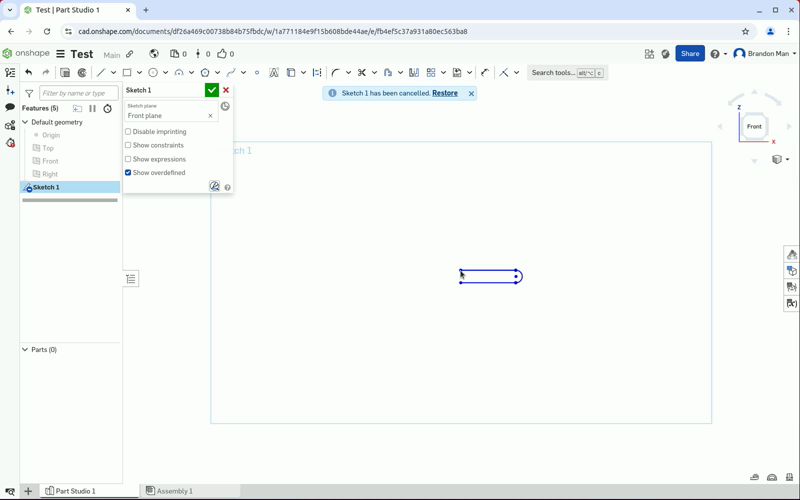
key(a)
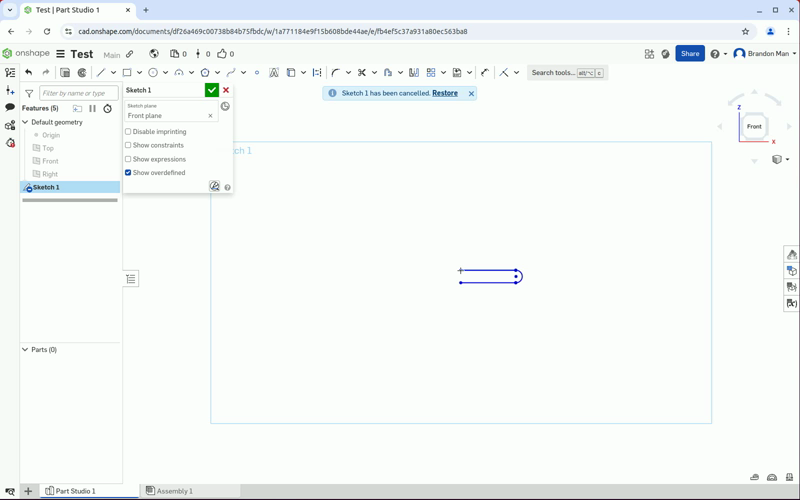
mouse_move(460, 270)
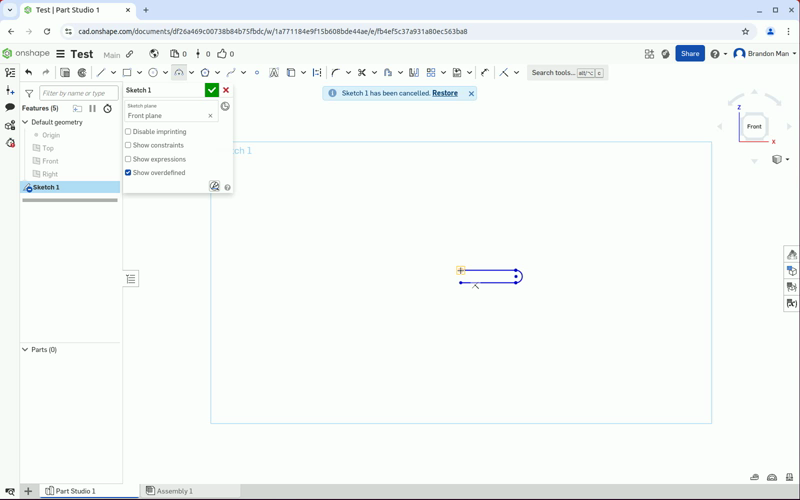
click(460, 270)
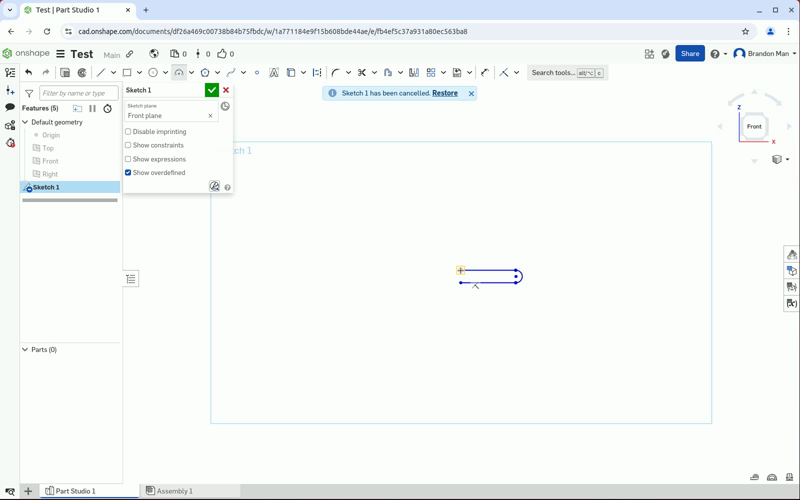
mouse_move(460, 282)
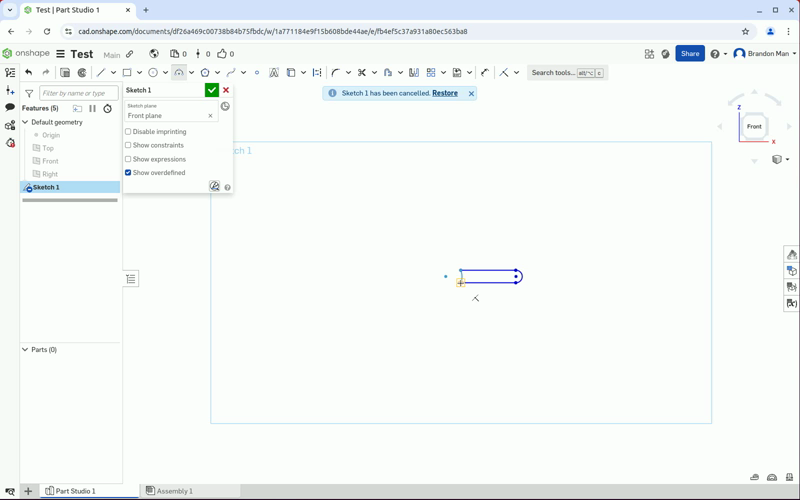
click(460, 282)
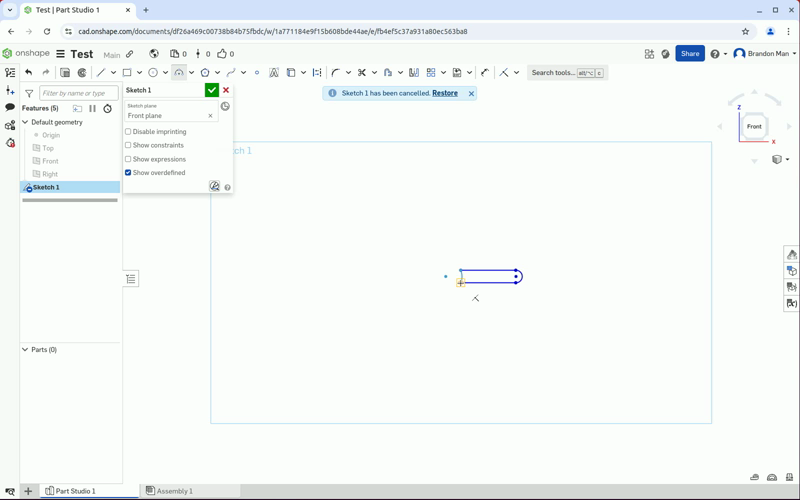
key_down(shift)
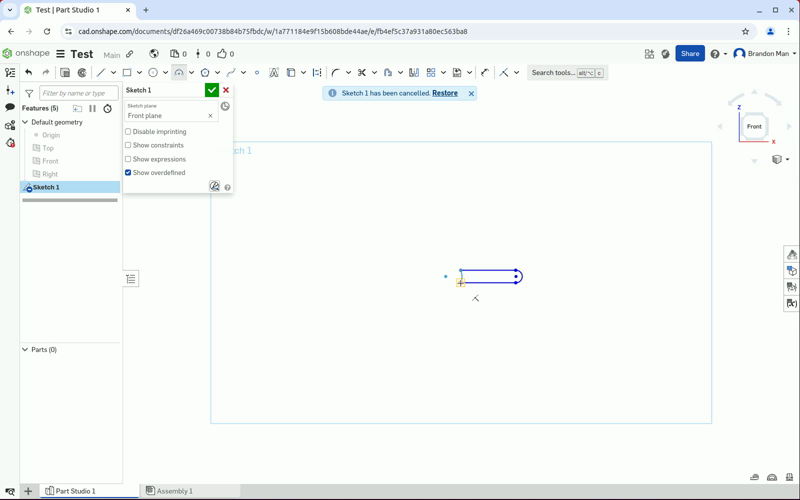
mouse_move(454, 276)
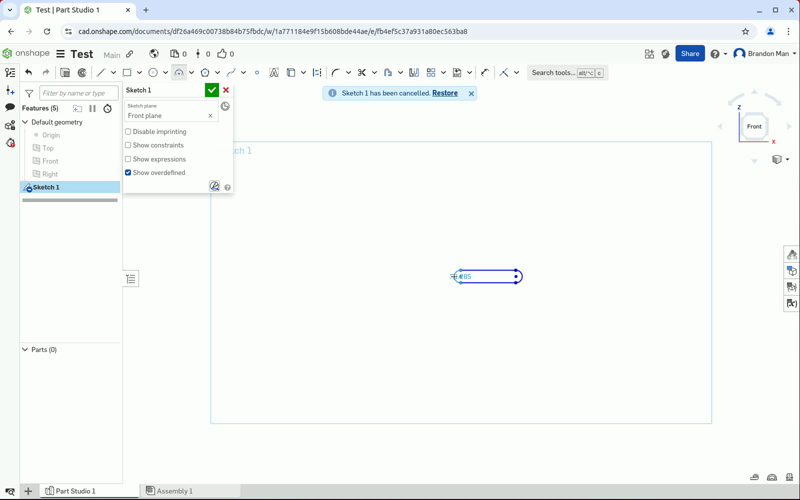
click(454, 276)
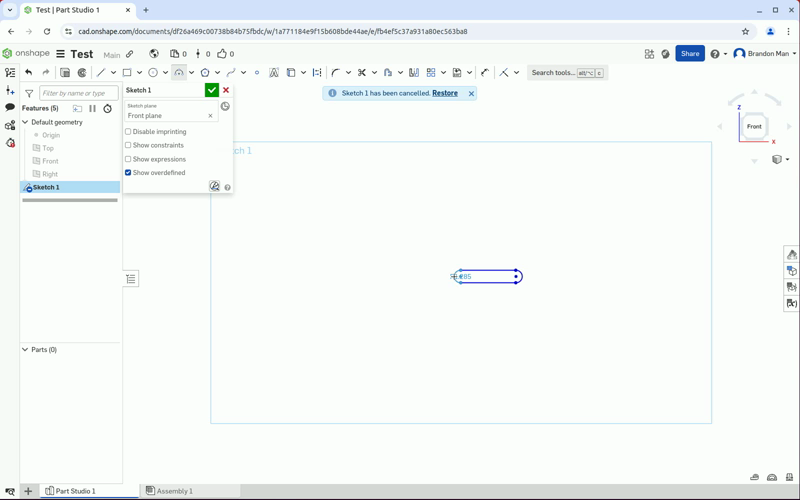
key_up(shift)
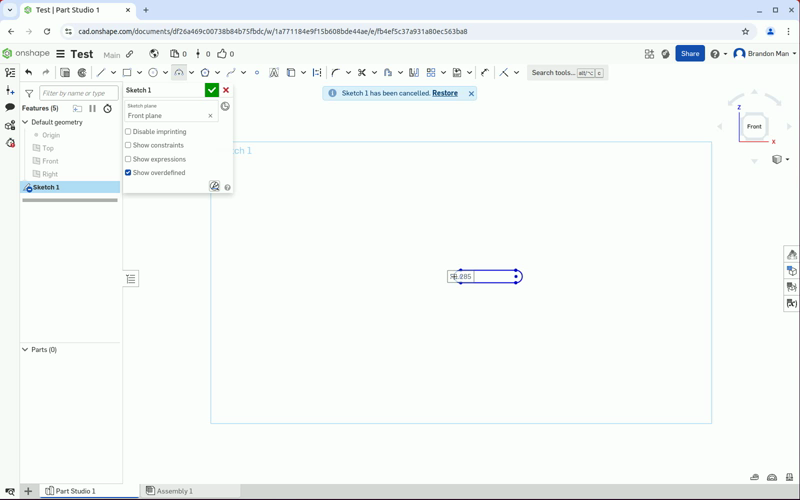
key(esc)
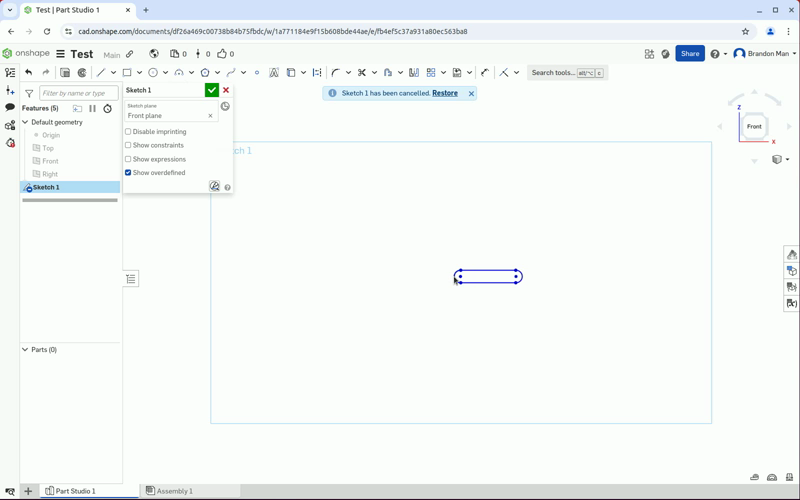
mouse_move(460, 274)
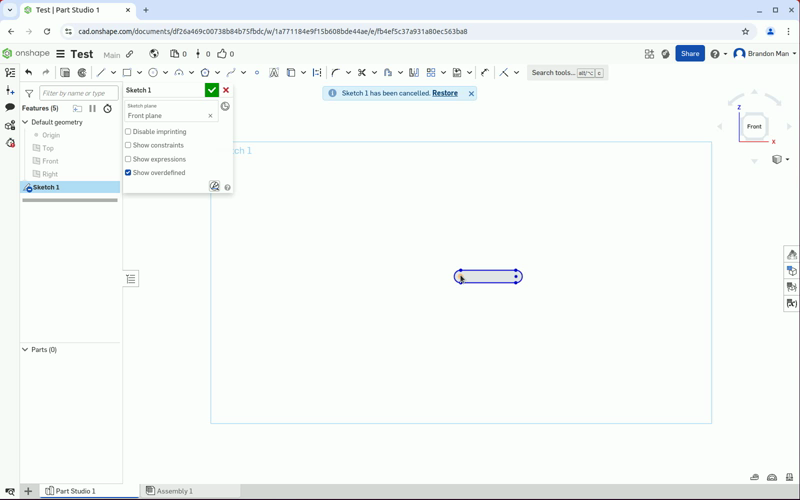
scroll(6)
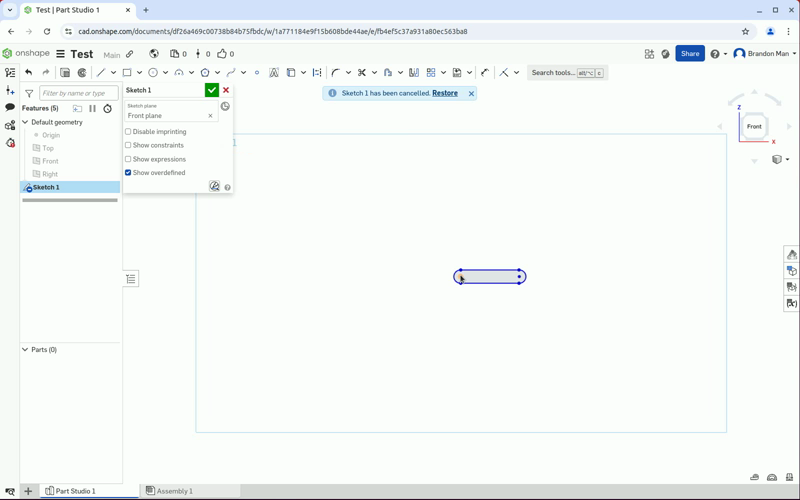
scroll(6)
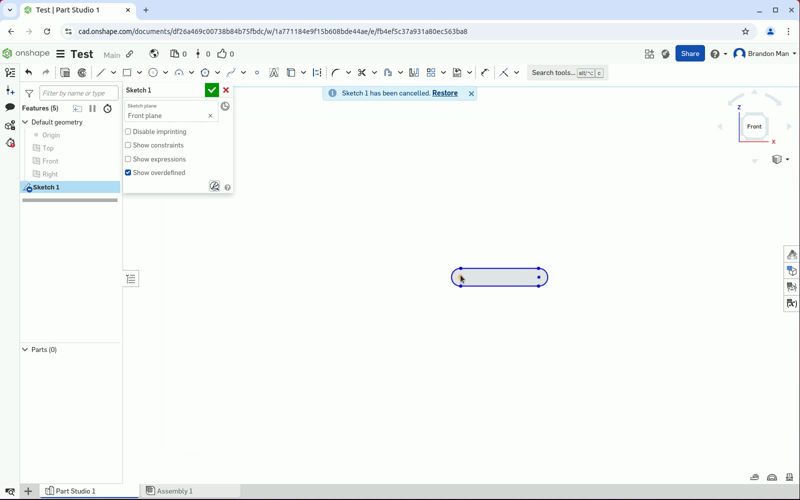
scroll(6)
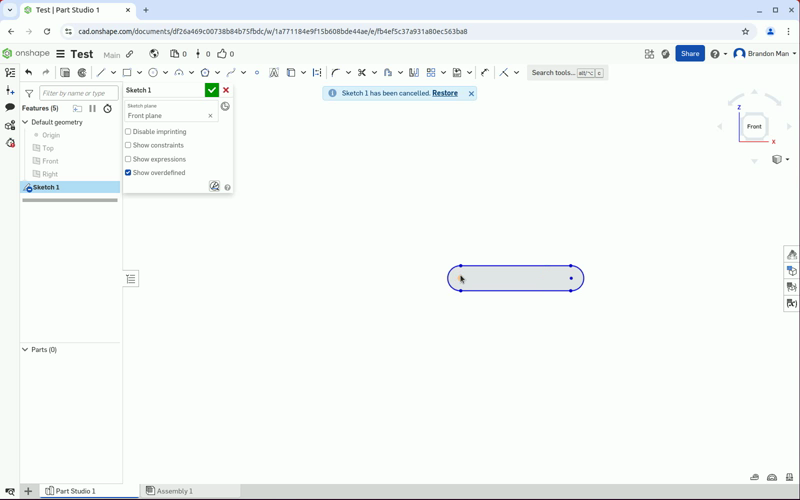
scroll(6)
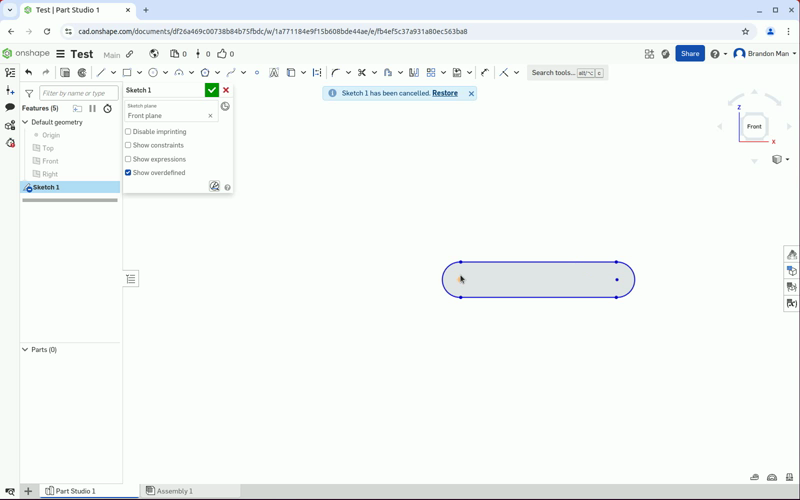
scroll(6)
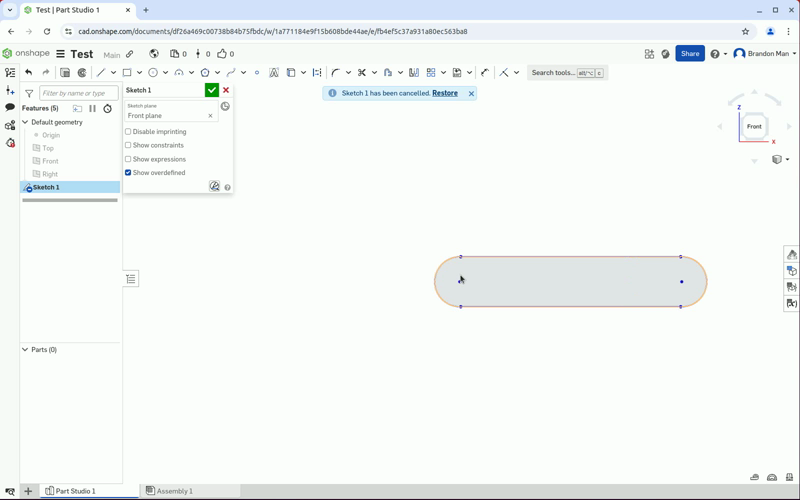
scroll(6)
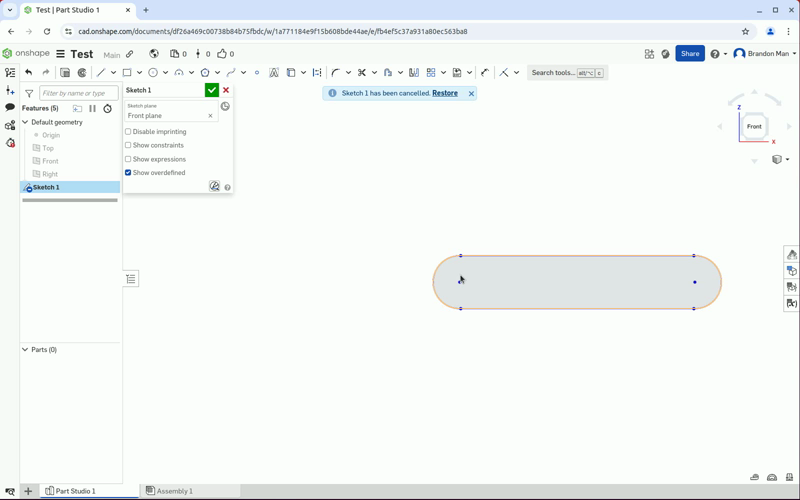
scroll(6)
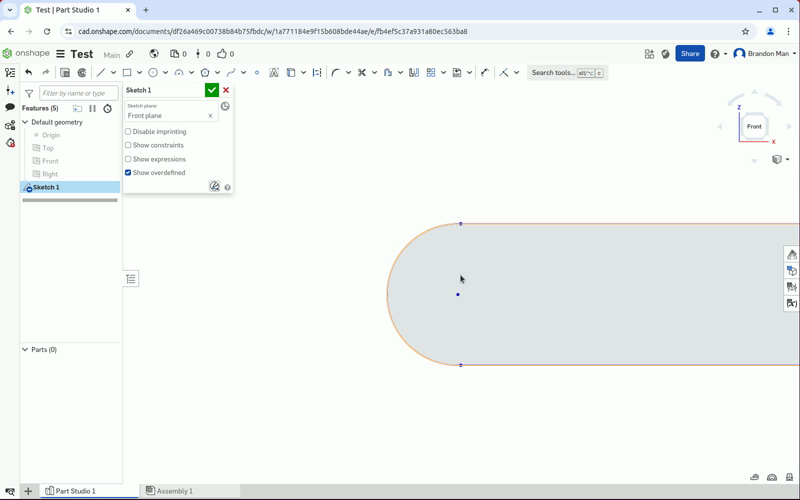
click(460, 274)
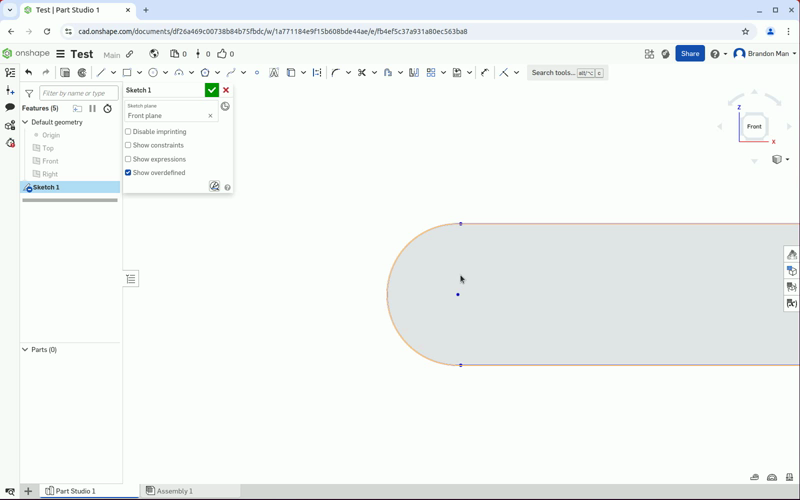
scroll(-6)
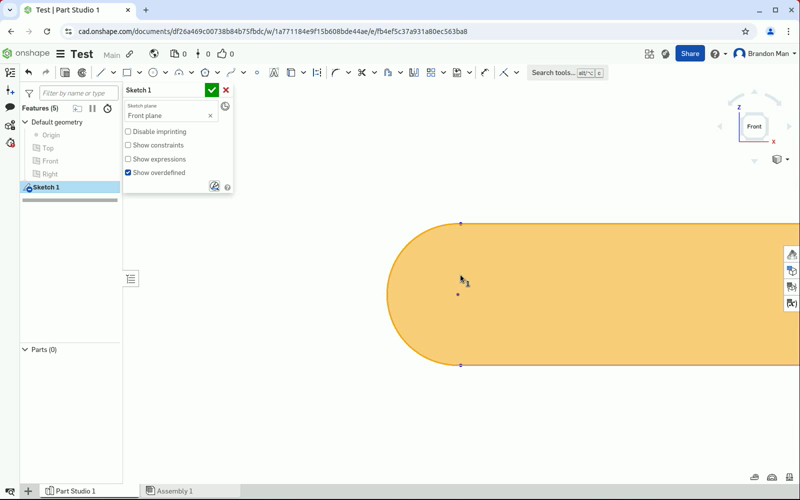
scroll(-6)
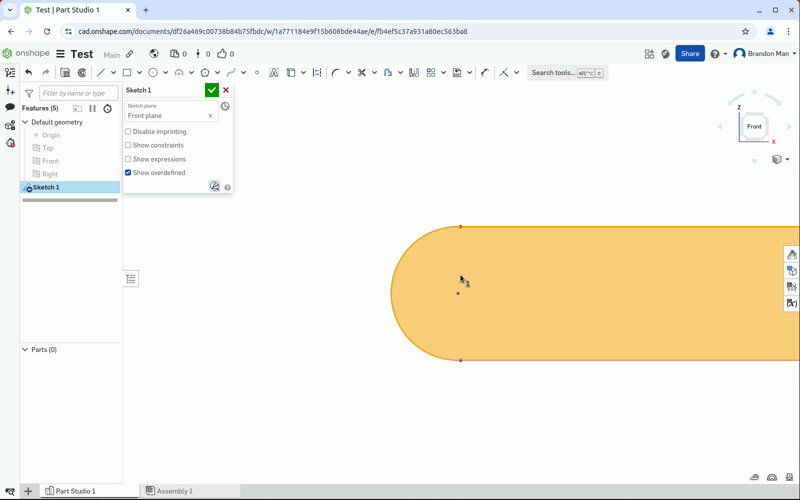
scroll(-6)
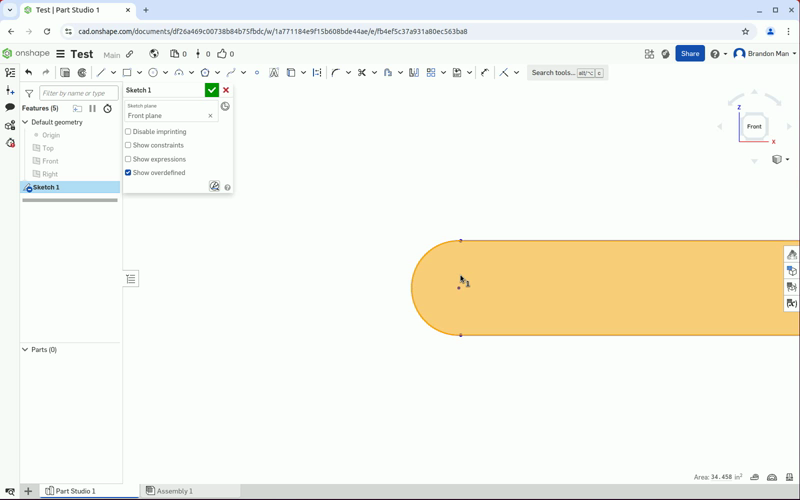
scroll(-6)
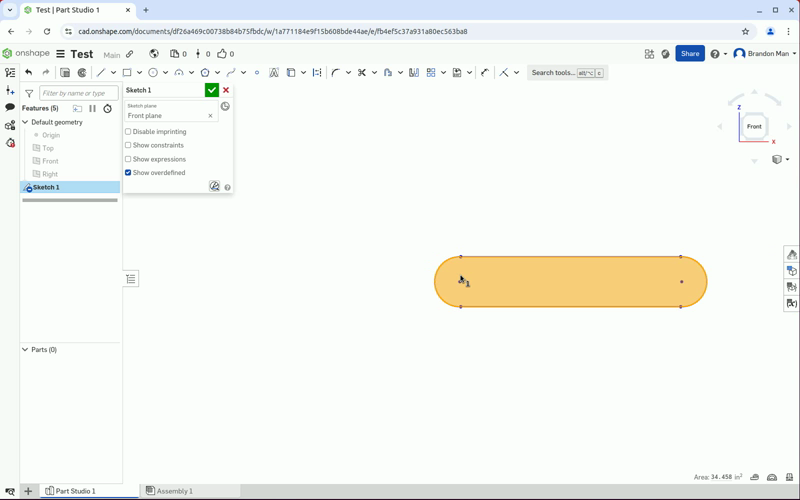
scroll(-6)
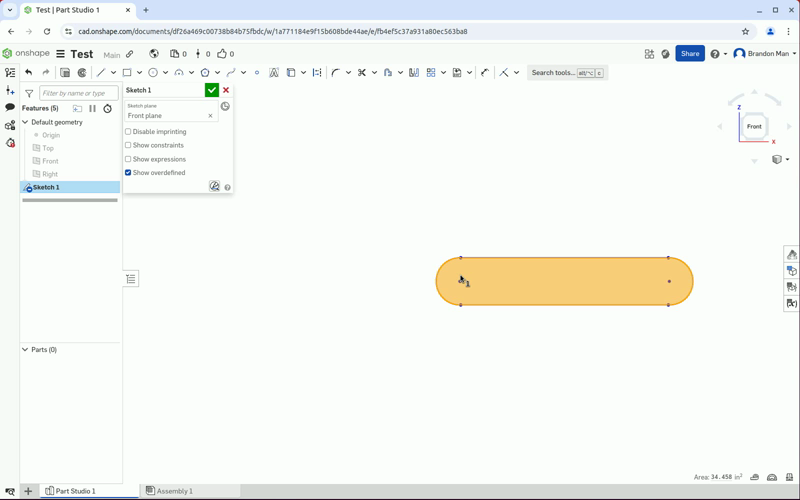
scroll(-6)
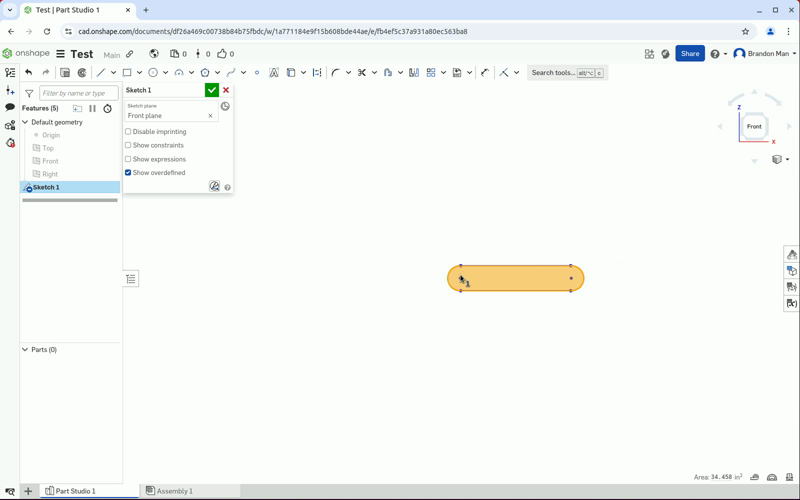
scroll(-6)
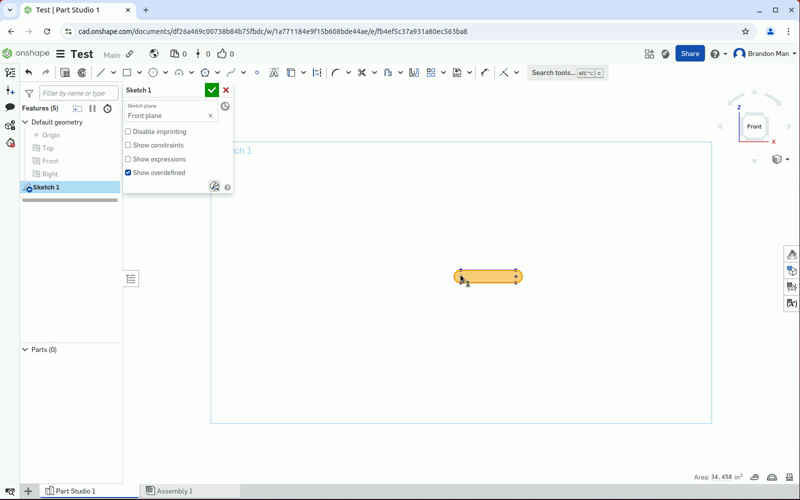
mouse_move(73, 352)
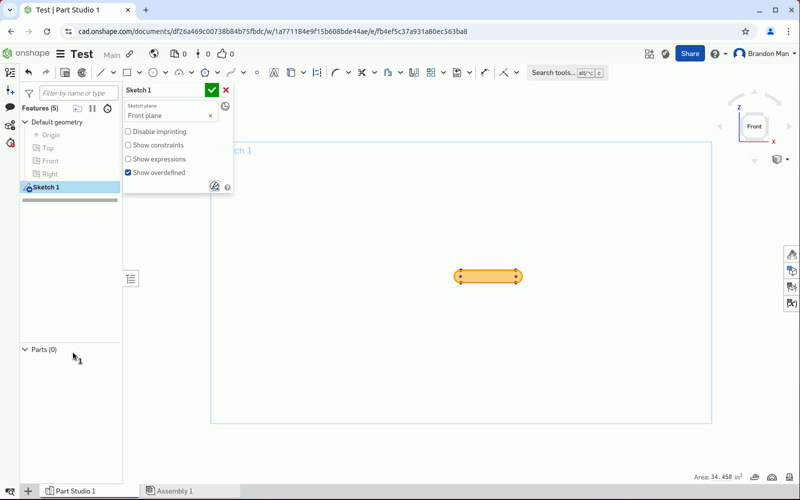
key(shift+y)
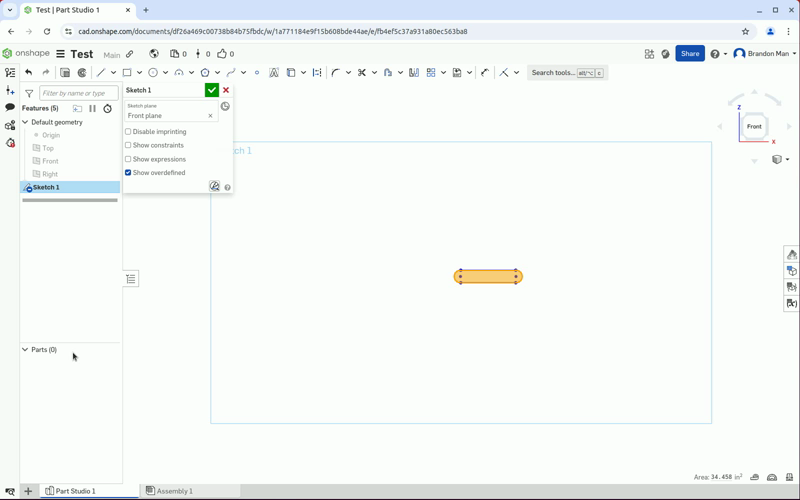
key(shift+e)
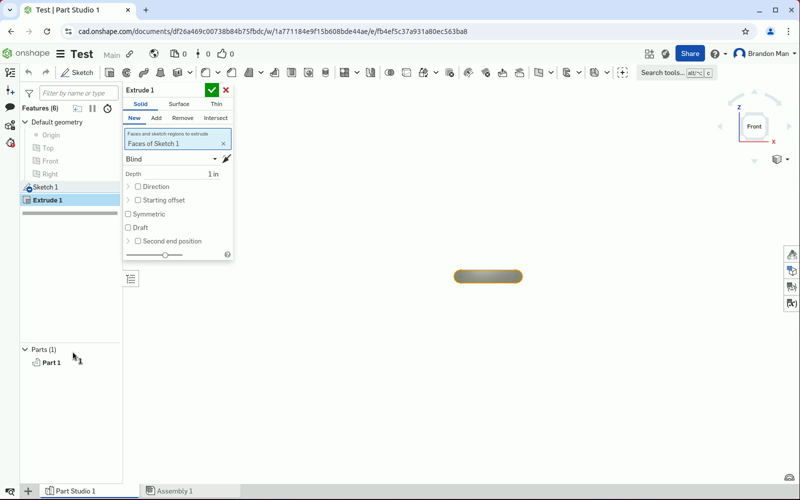
mouse_move(143, 106)
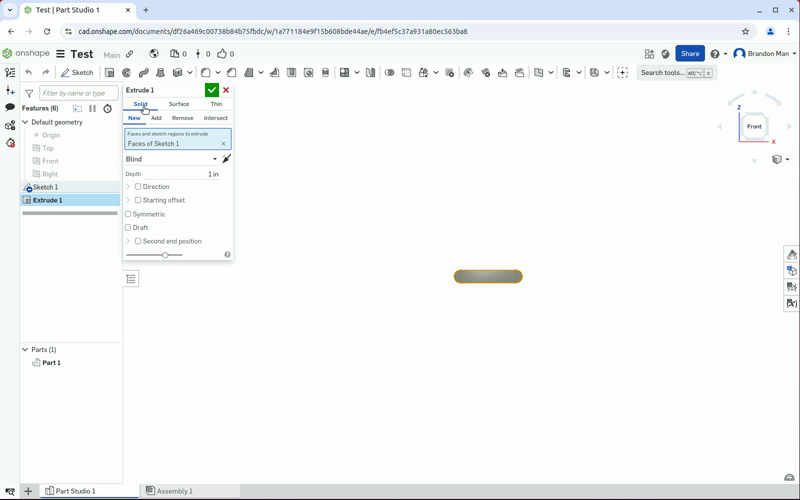
click(143, 106)
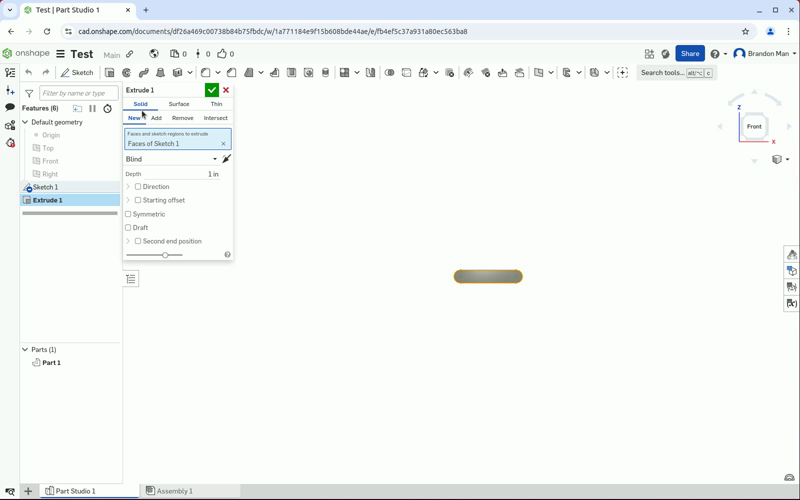
mouse_move(137, 120)
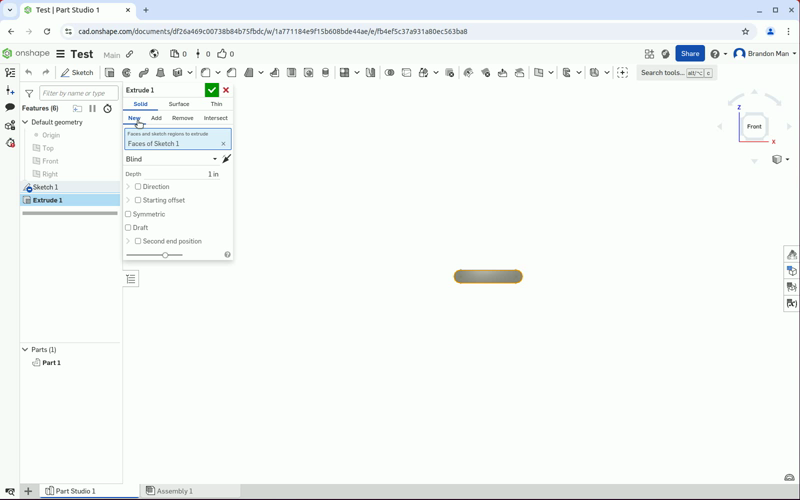
click(137, 120)
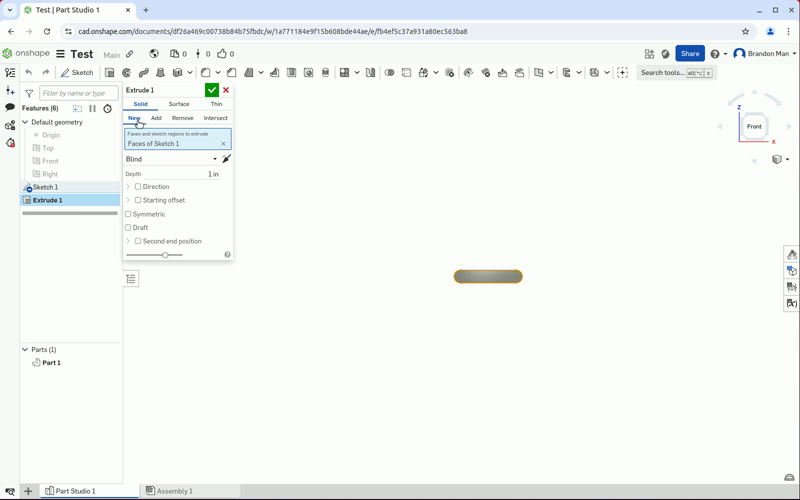
key(tab, 4)
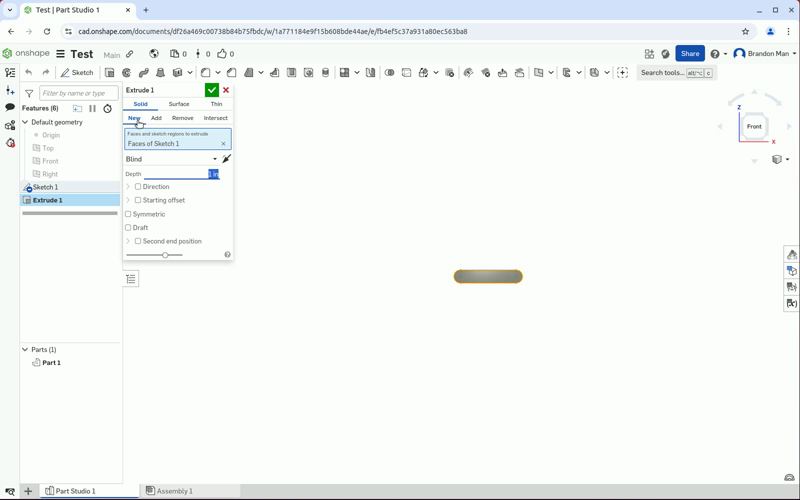
text(23.108)
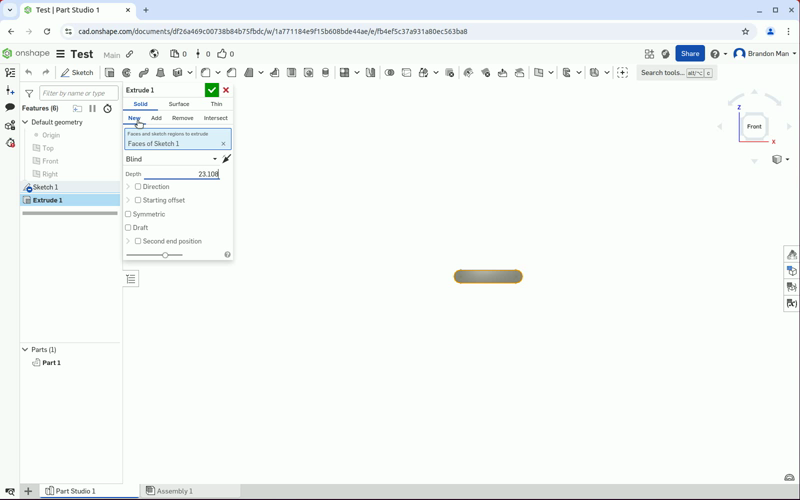
key(enter)
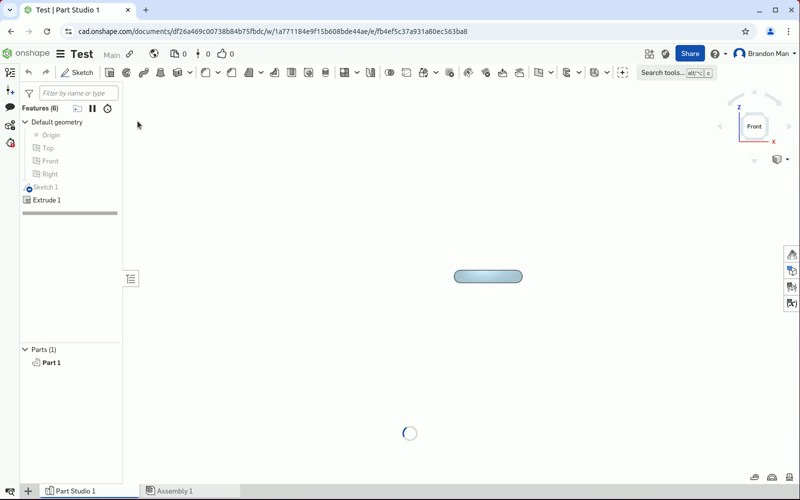
key(shift+h)
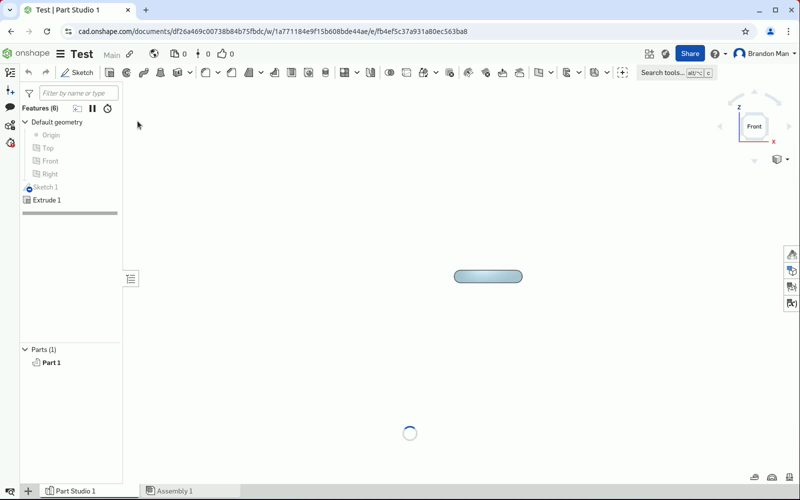
key(shift+h)
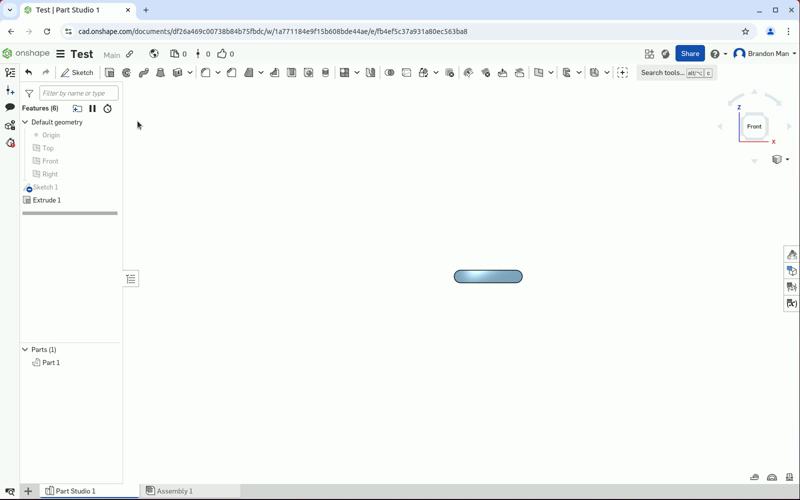
mouse_move(73, 189)
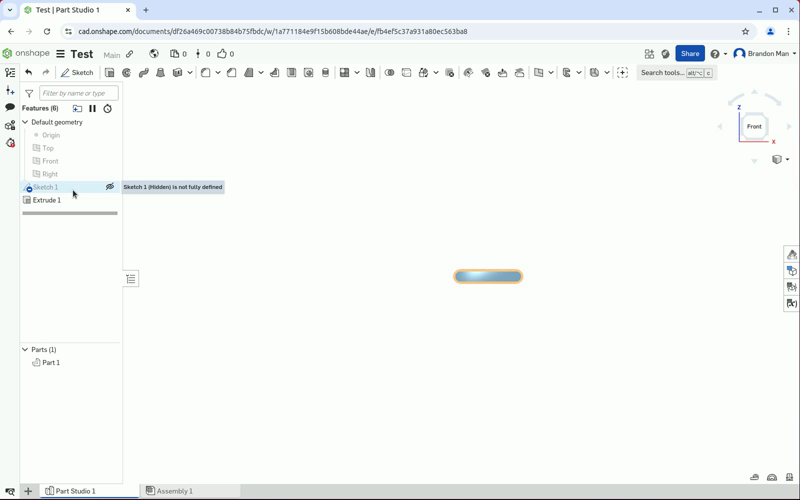
click(73, 189)
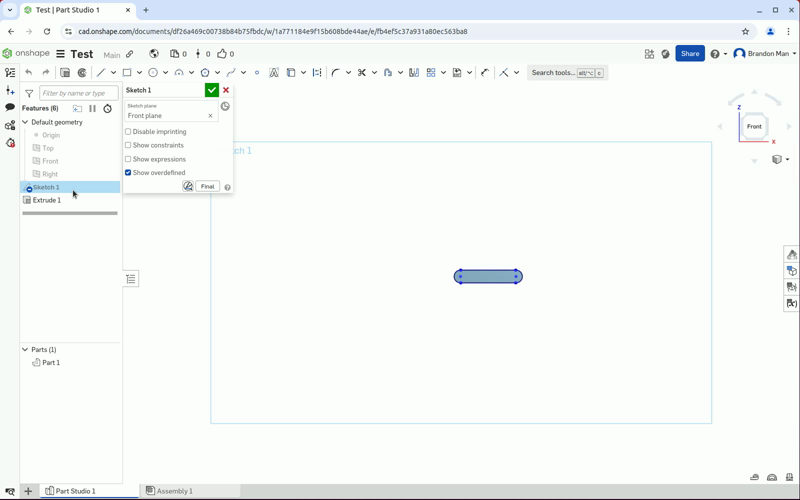
mouse_move(229, 92)
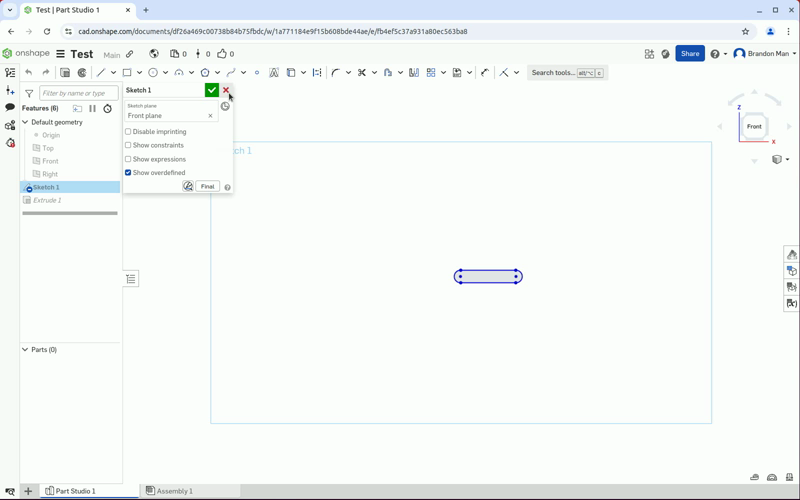
click(229, 92)
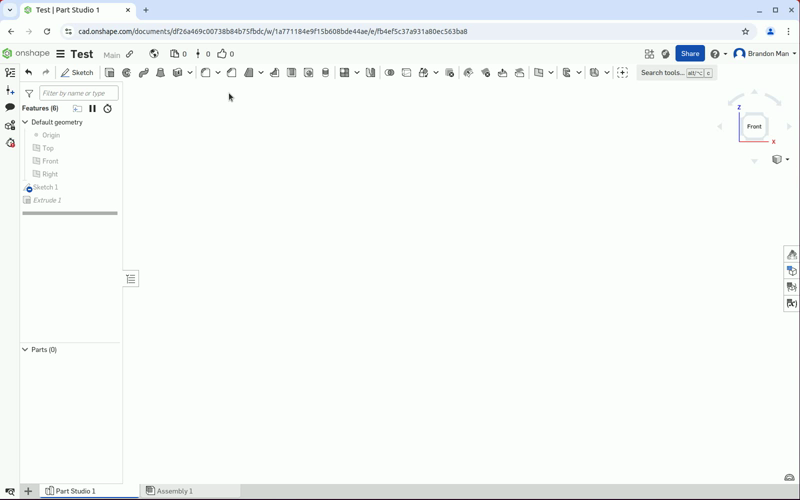
mouse_move(73, 352)
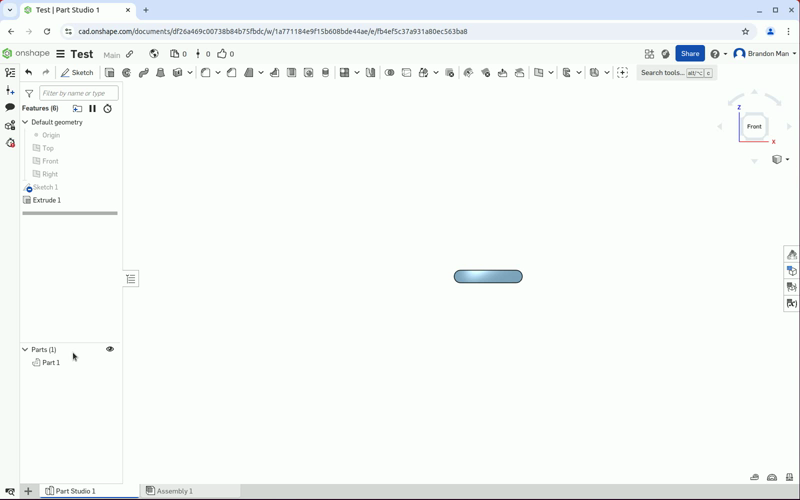
key(y)
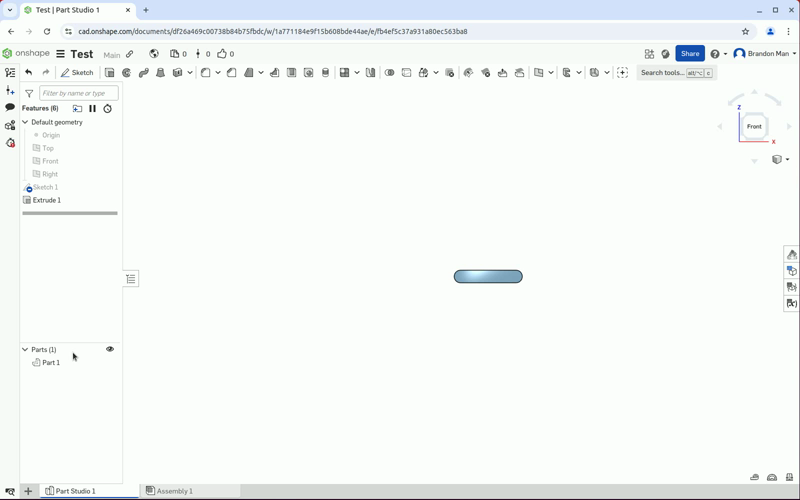
key(shift+p)
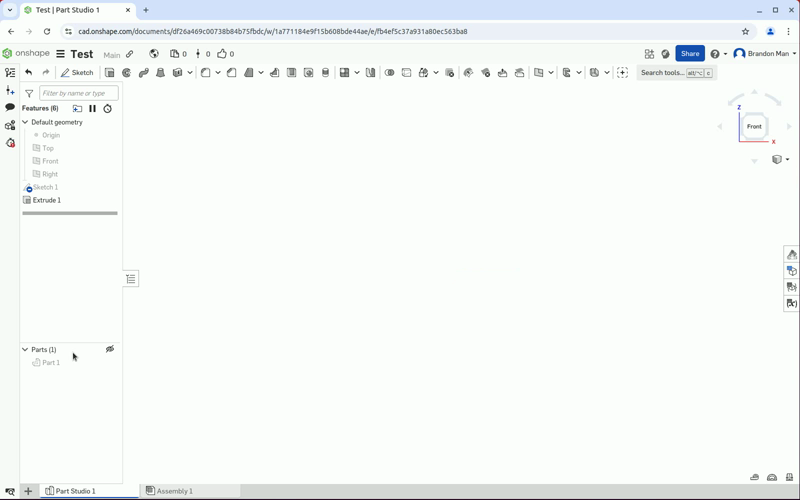
key(space)
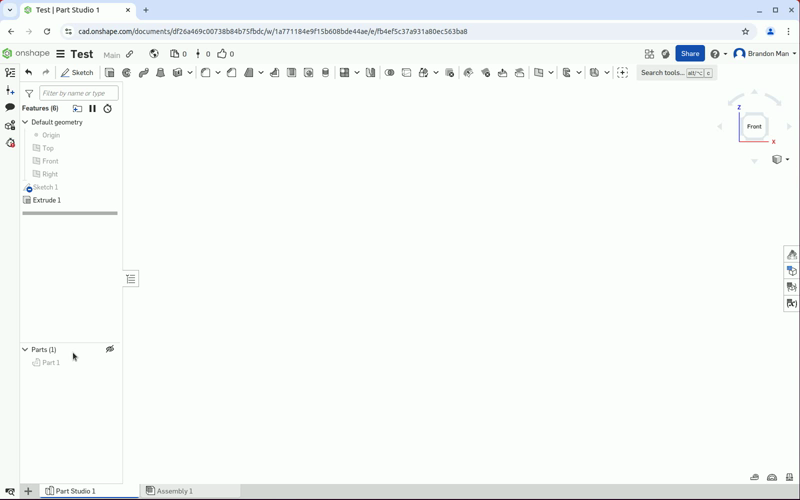
key_down(shift)
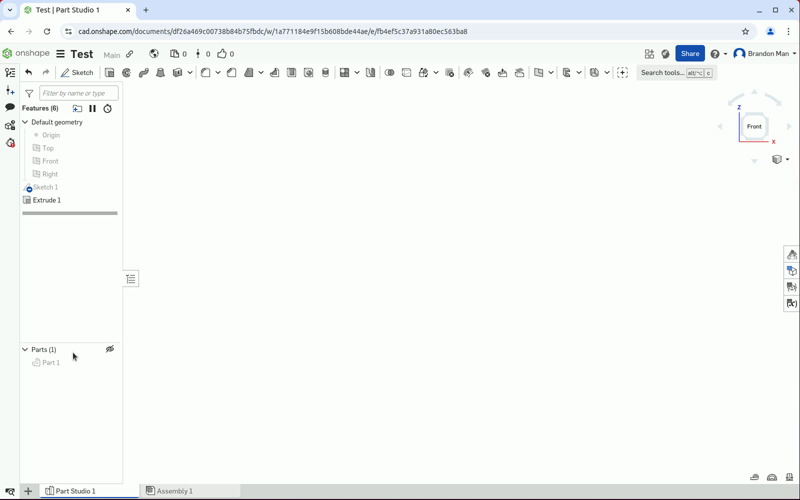
key(down)
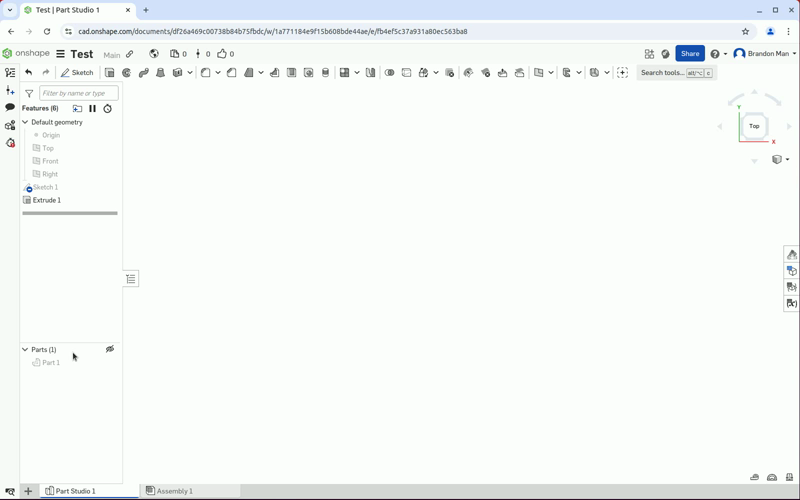
key_up(shift)
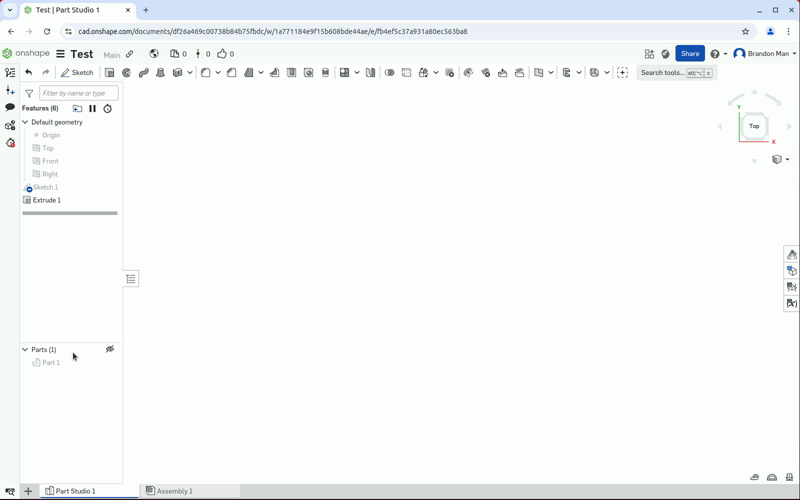
mouse_move(73, 352)
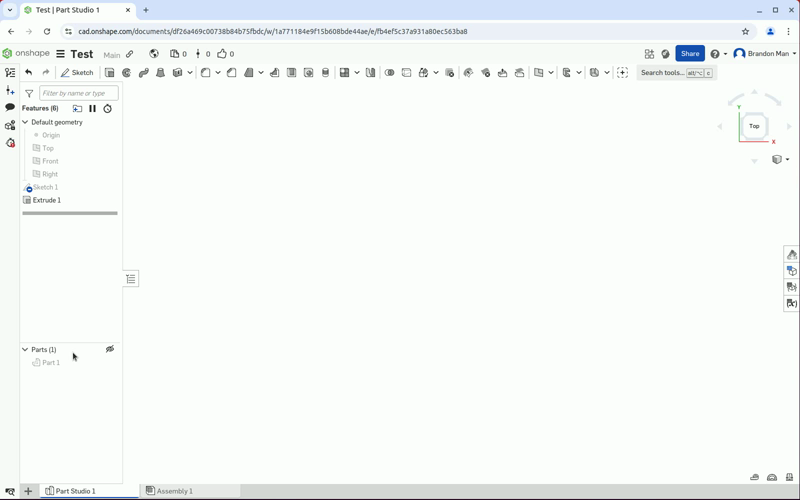
key(shift+y)
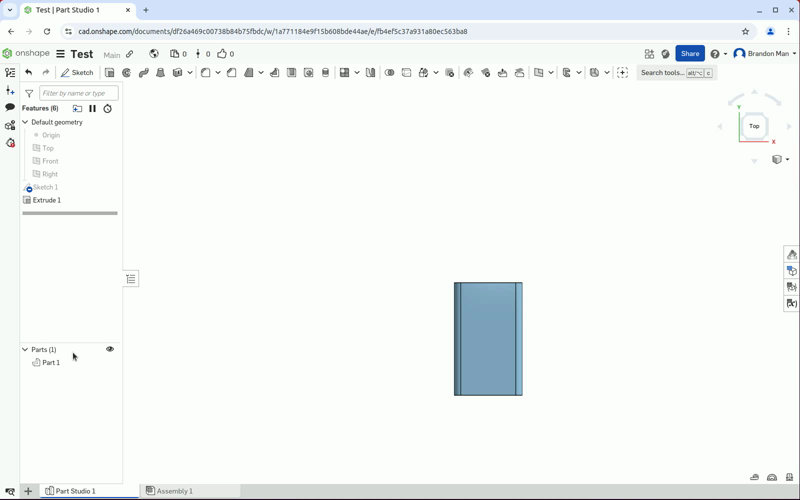
mouse_move(541, 75)
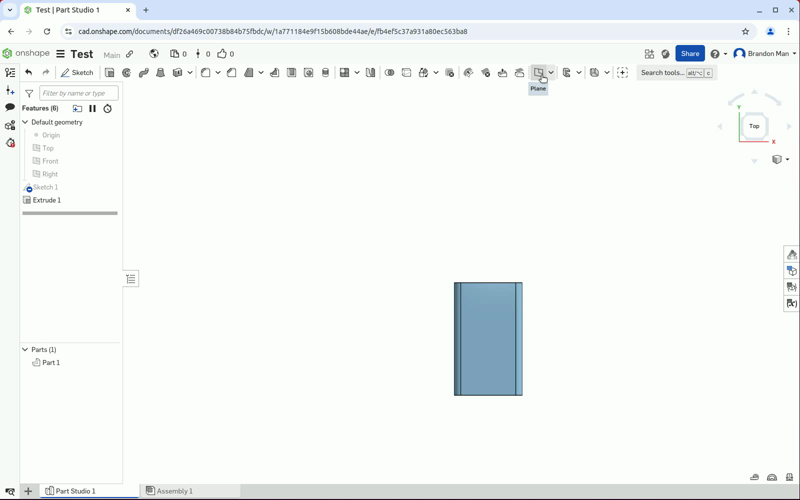
click(541, 75)
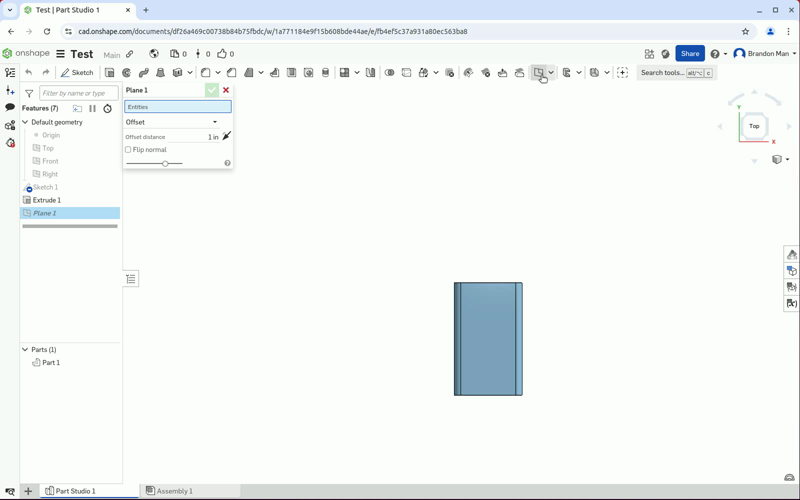
mouse_move(73, 150)
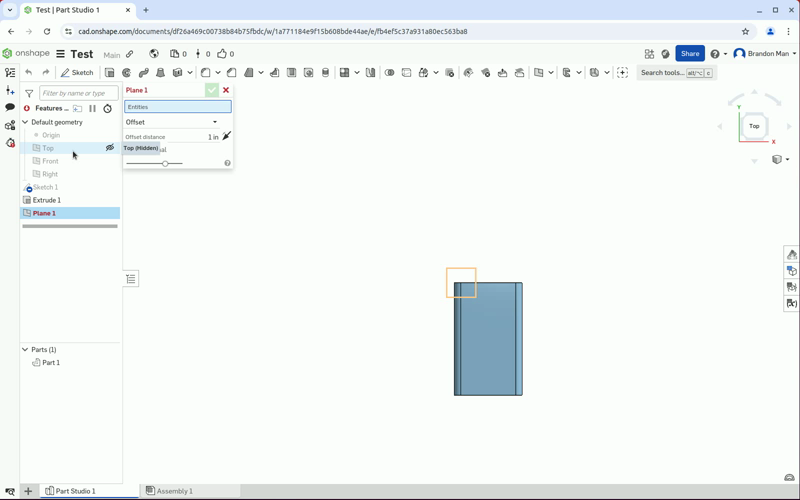
click(73, 150)
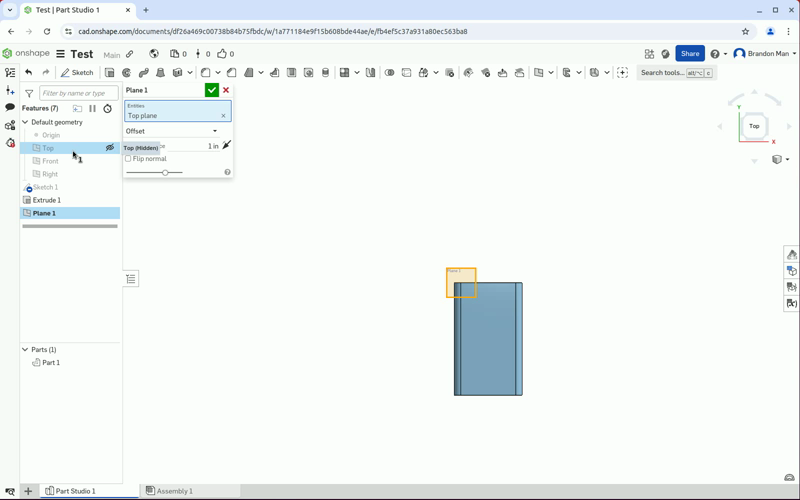
key(tab, 2)
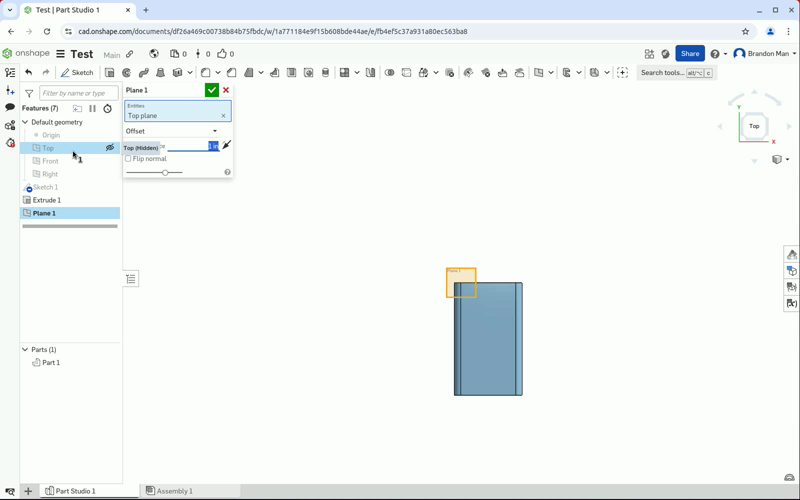
text(2.65)
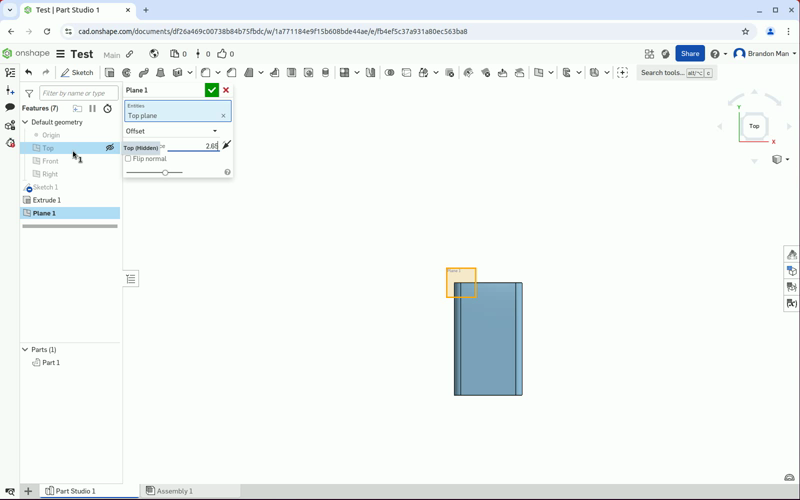
key(enter, 2)
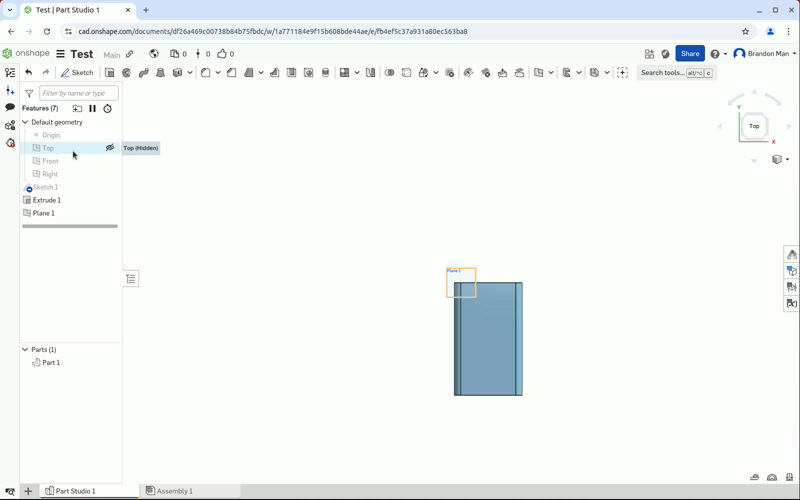
key(shift+s)
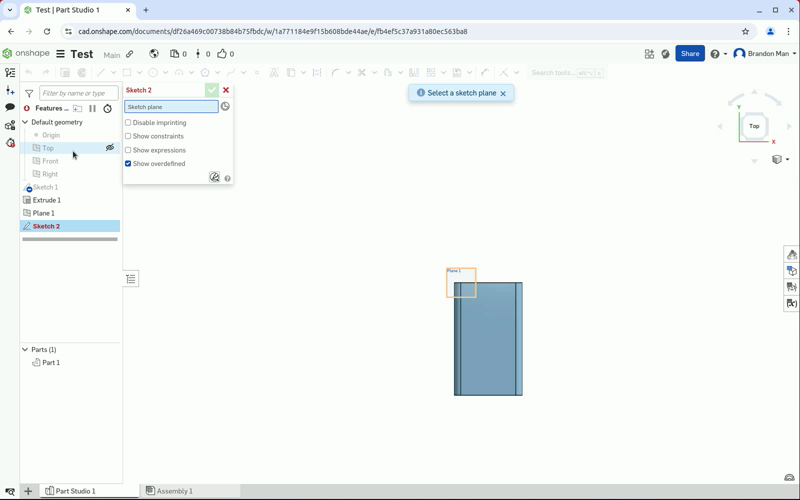
mouse_move(73, 215)
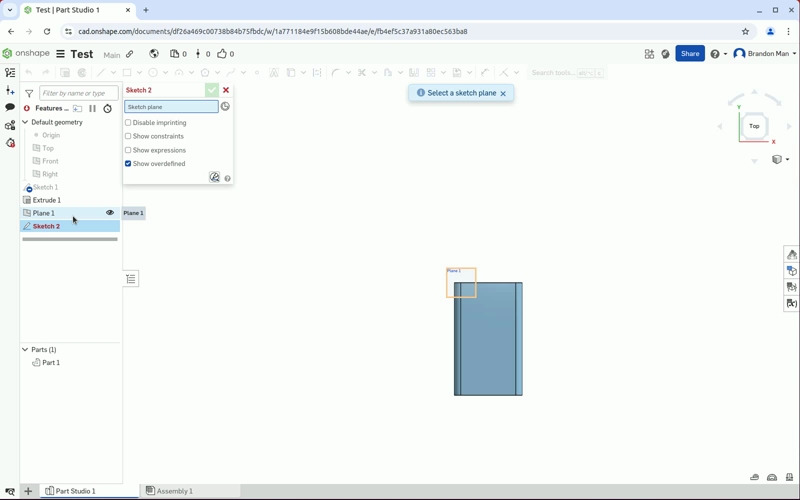
click(73, 215)
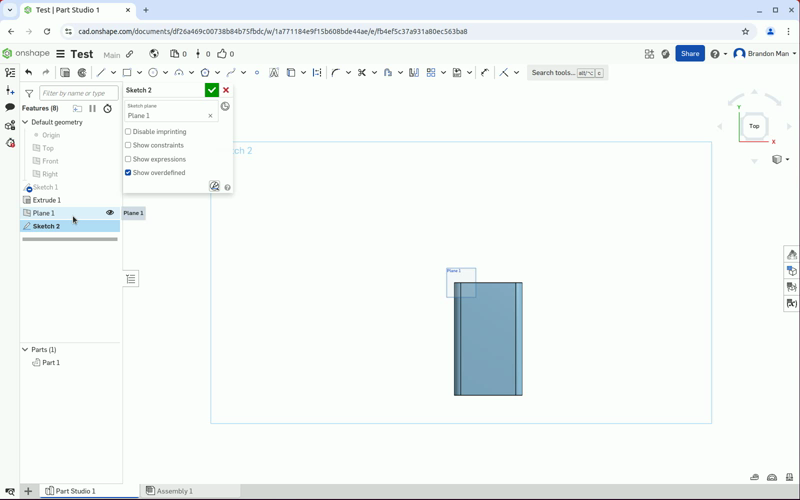
mouse_move(73, 352)
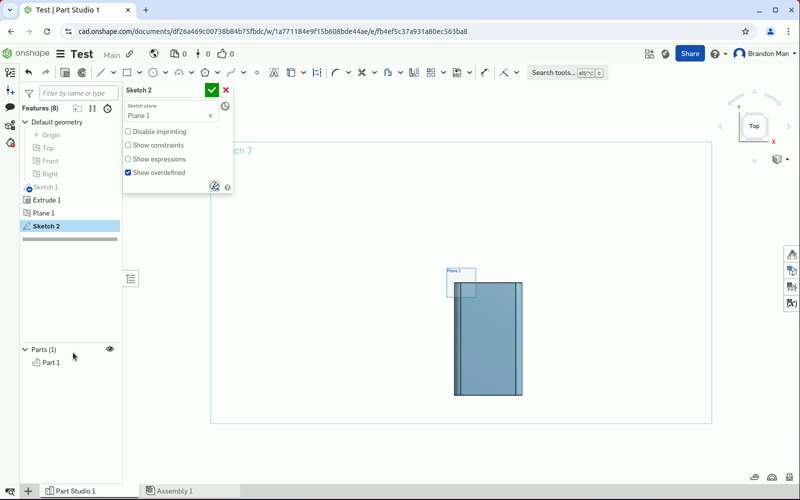
key(y)
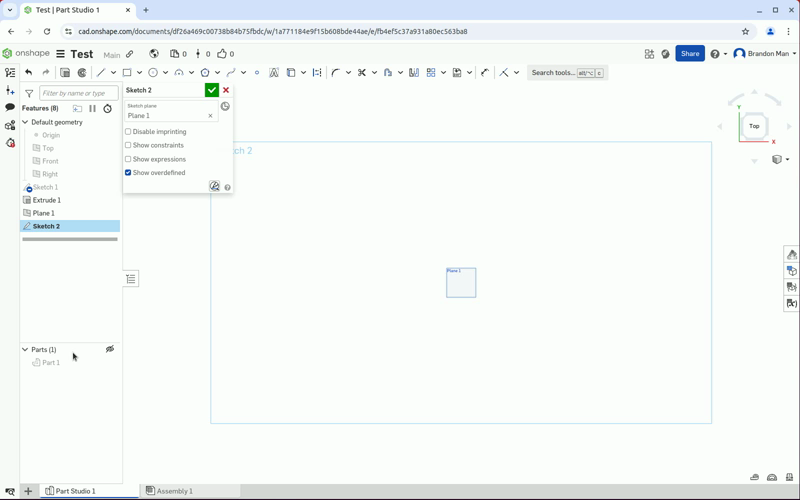
key(c)
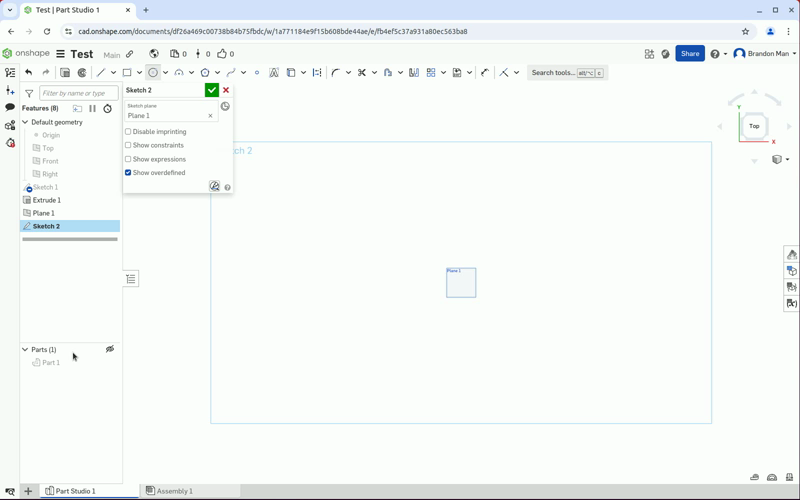
key_down(shift)
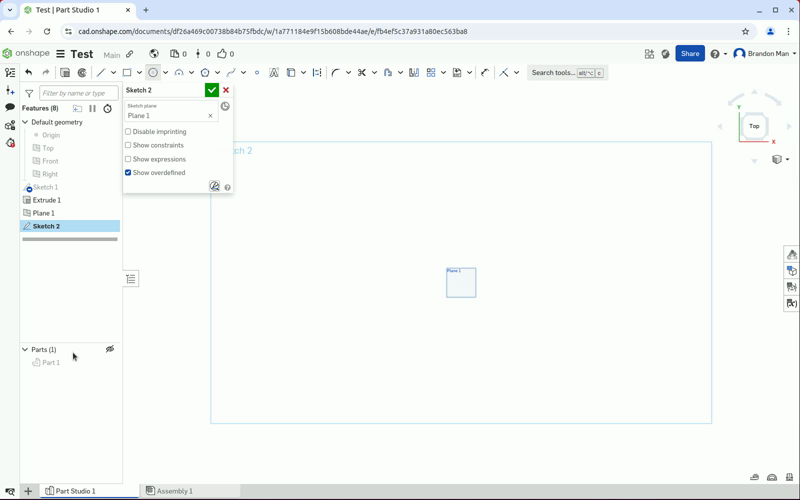
mouse_move(488, 366)
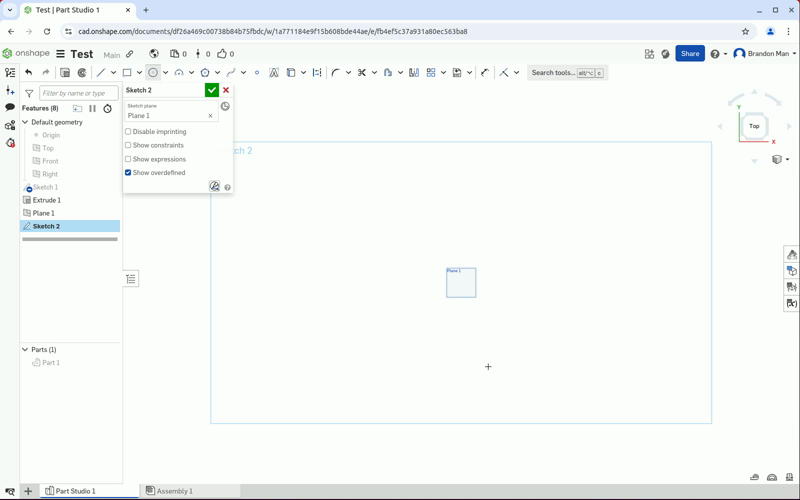
click(488, 366)
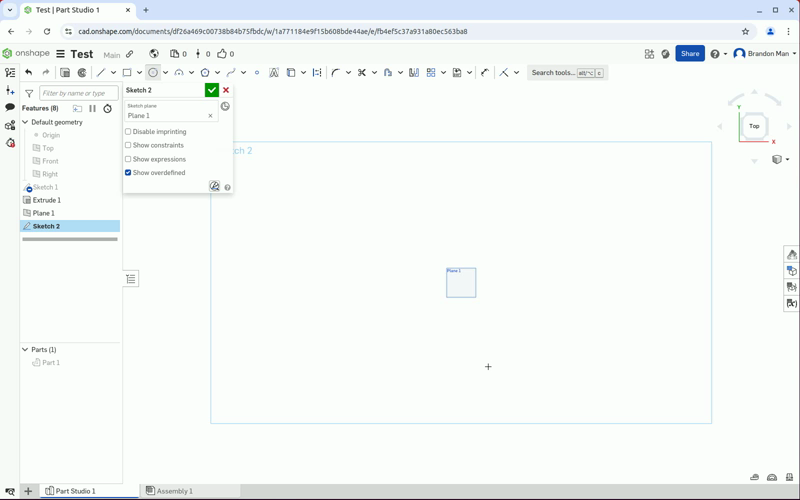
key_up(shift)
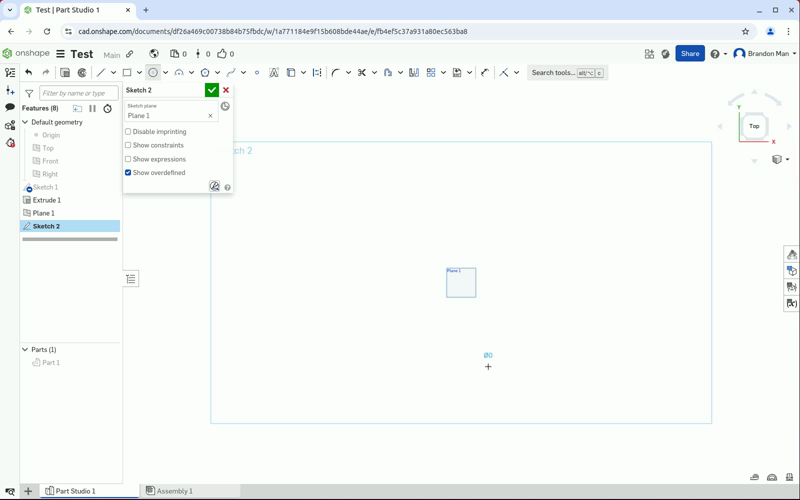
mouse_move(513, 366)
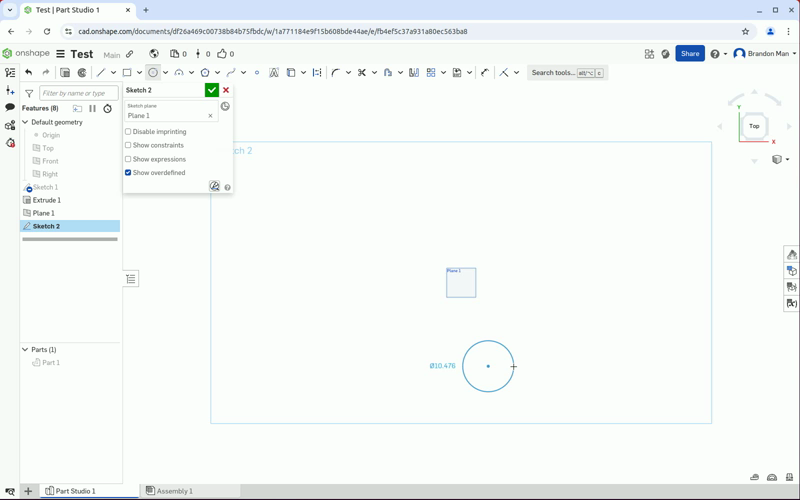
click(513, 366)
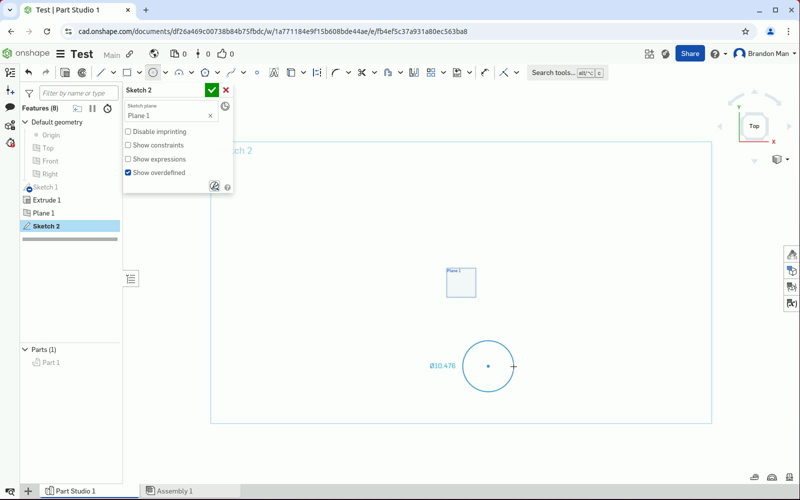
key(esc)
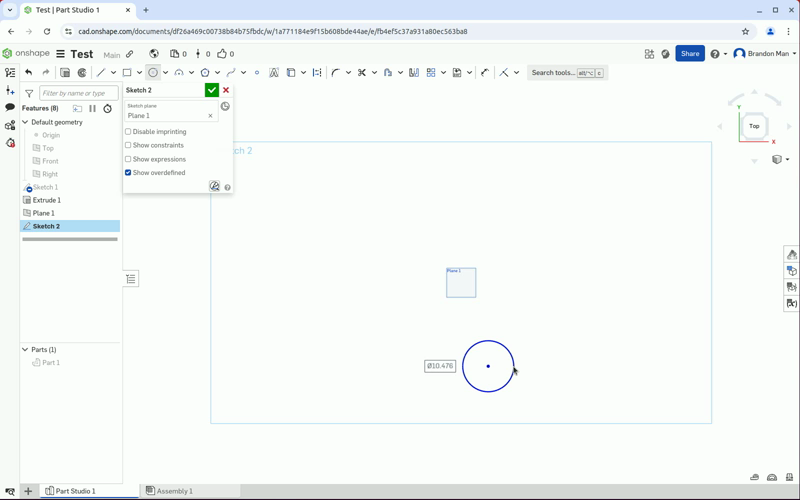
mouse_move(509, 370)
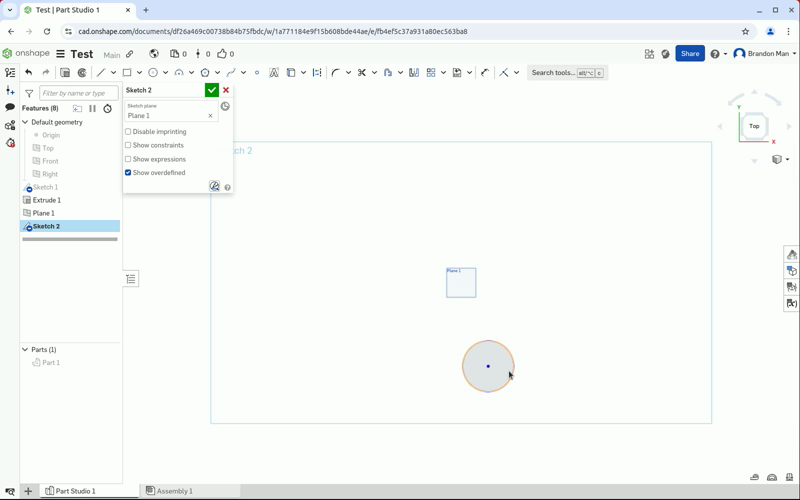
click(509, 370)
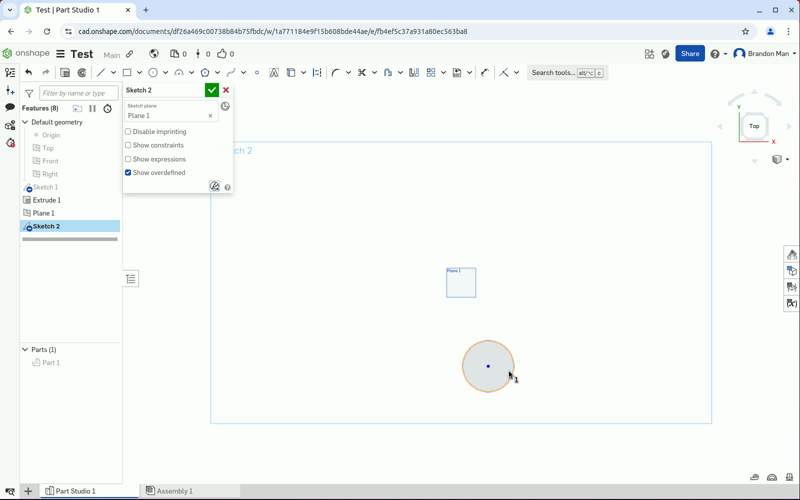
mouse_move(73, 352)
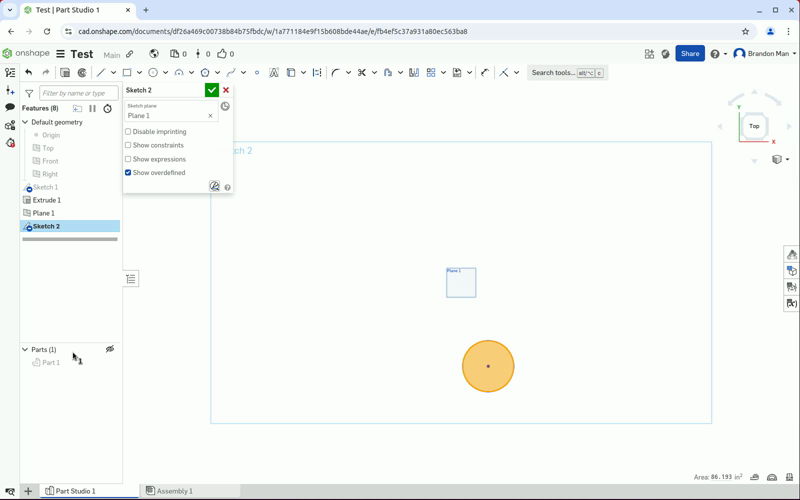
key(shift+y)
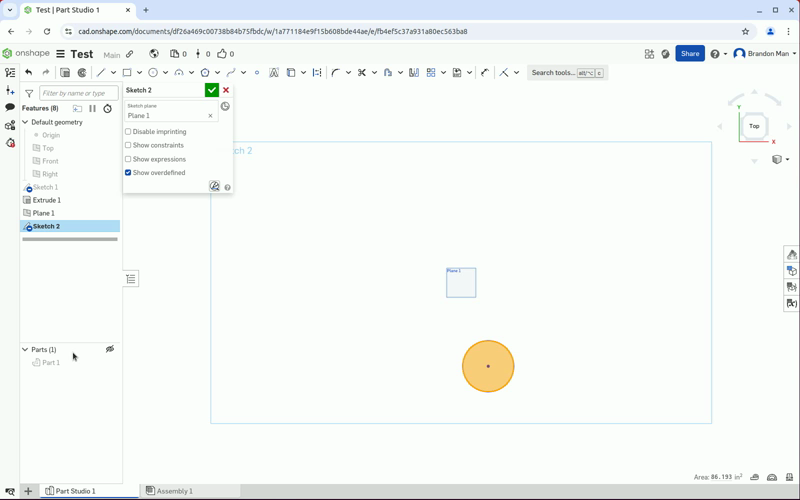
key(shift+e)
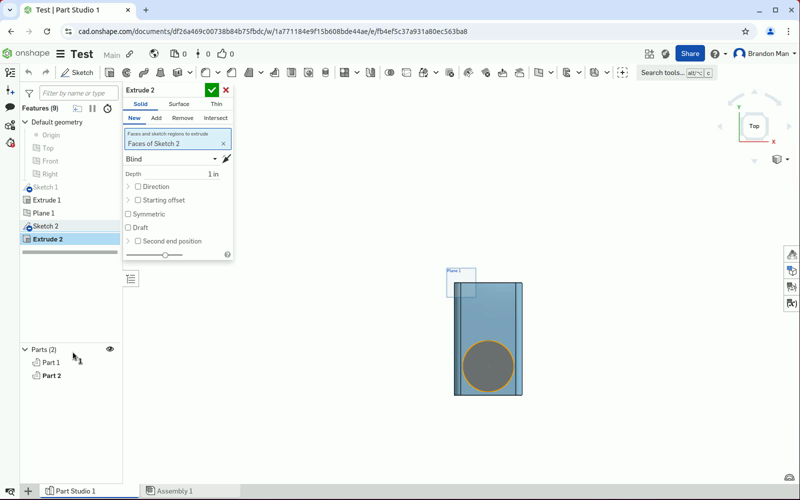
mouse_move(143, 106)
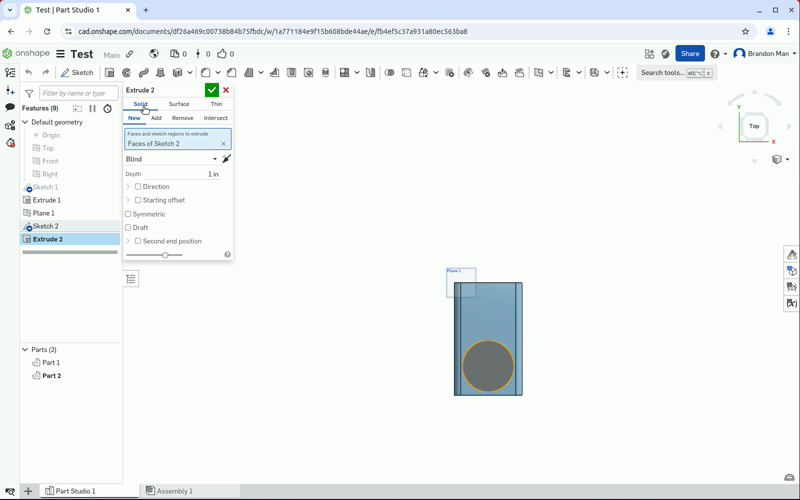
click(143, 106)
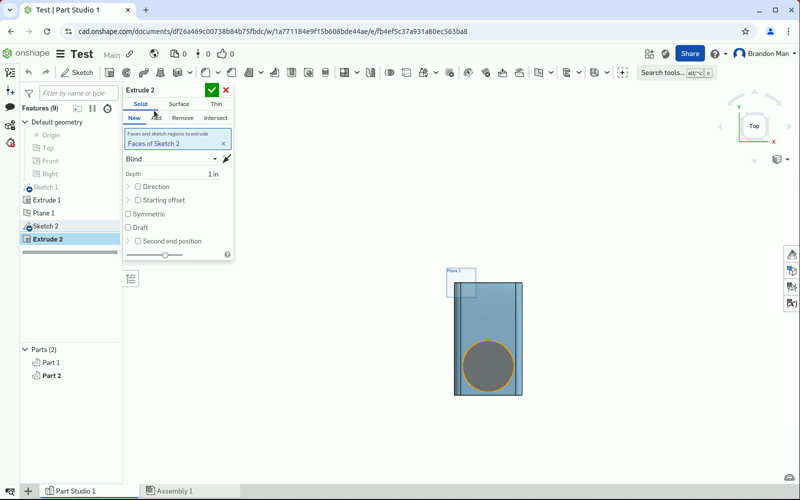
mouse_move(186, 120)
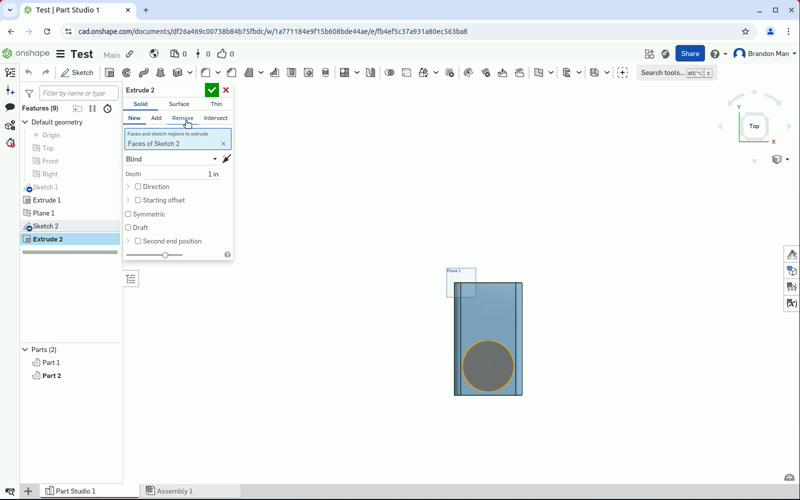
click(186, 120)
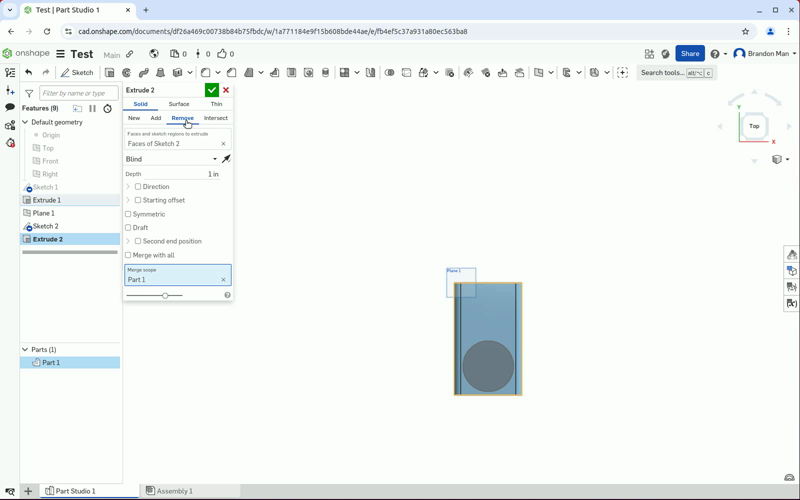
key(tab, 4)
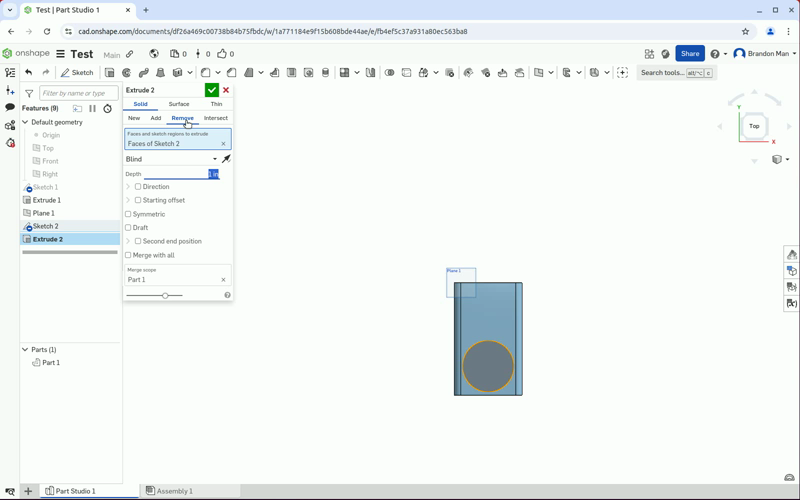
text(1.204)
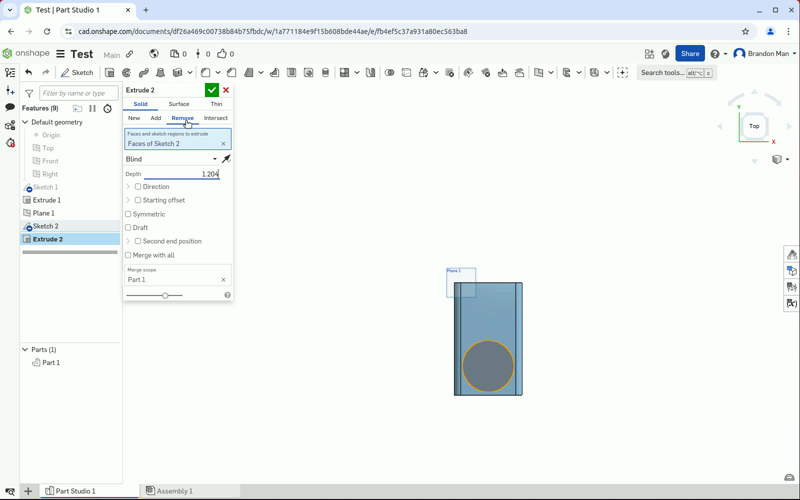
key(tab, 6)
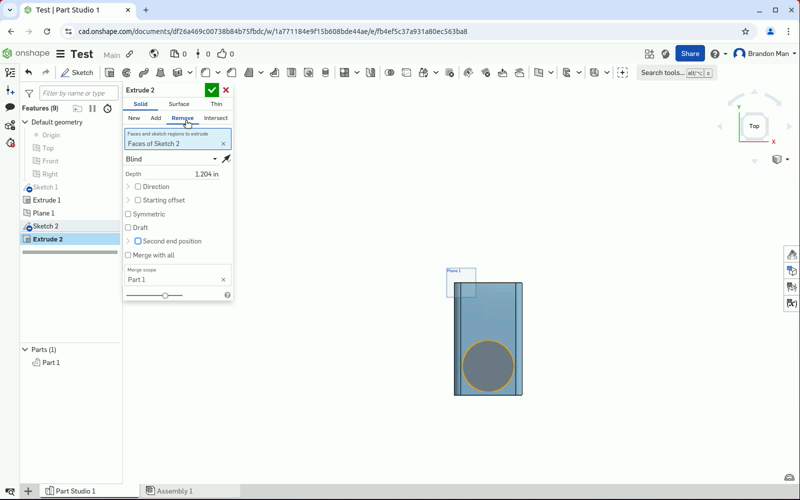
key(space)
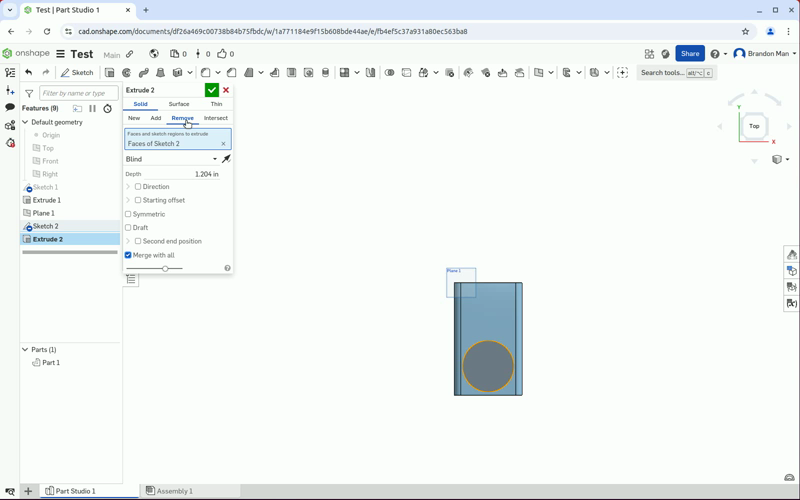
key(enter)
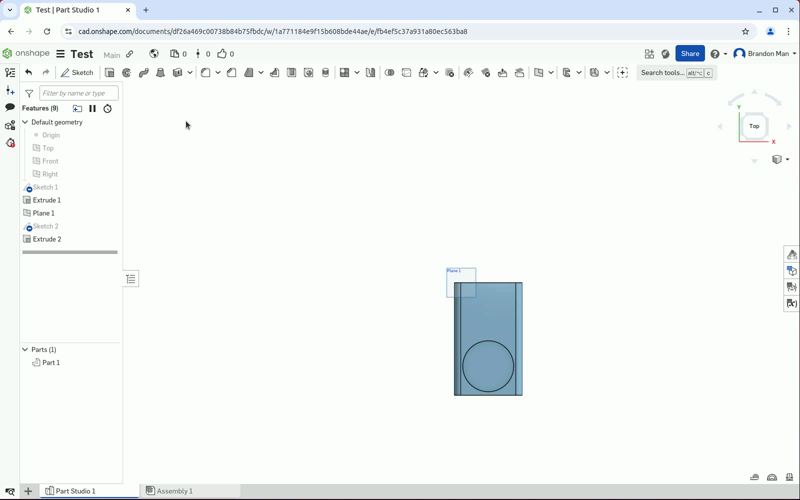
key(shift+h)
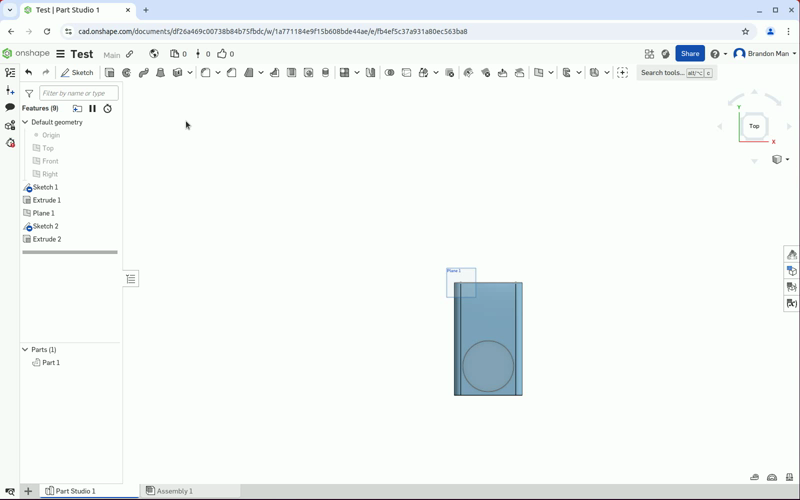
key(shift+h)
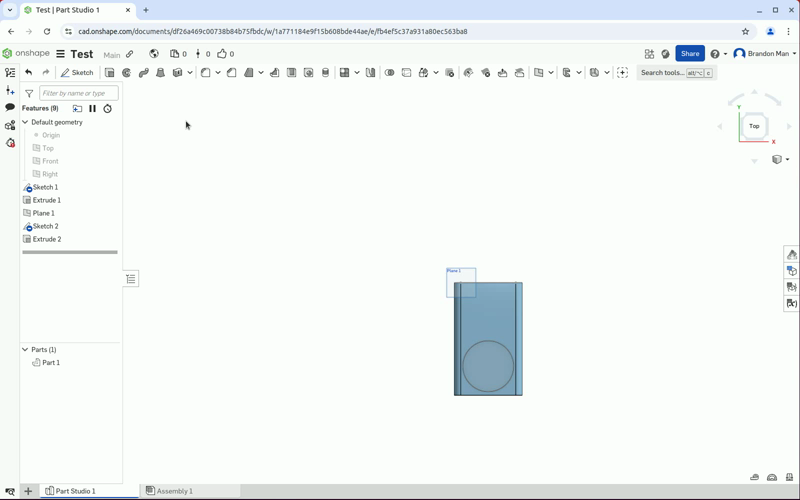
key(shift+7)
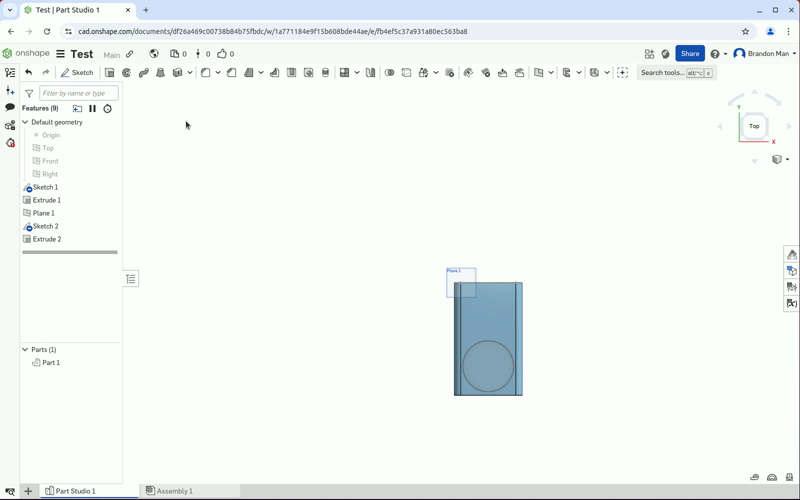
key(up, 3)
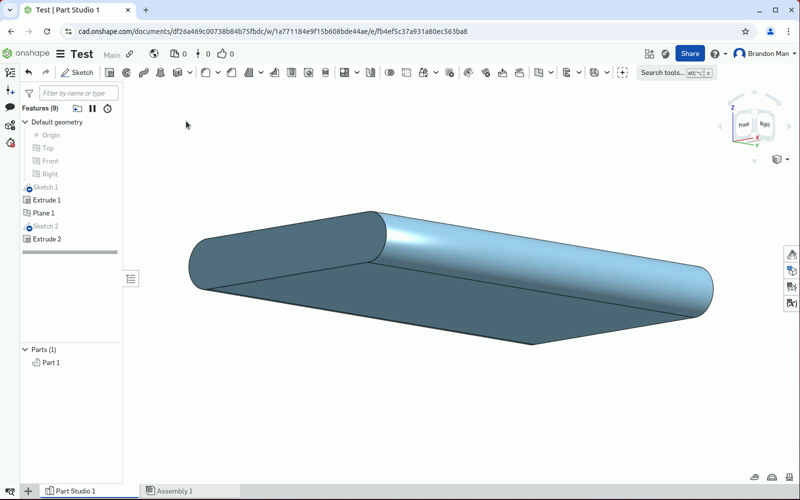
key(left, 3)
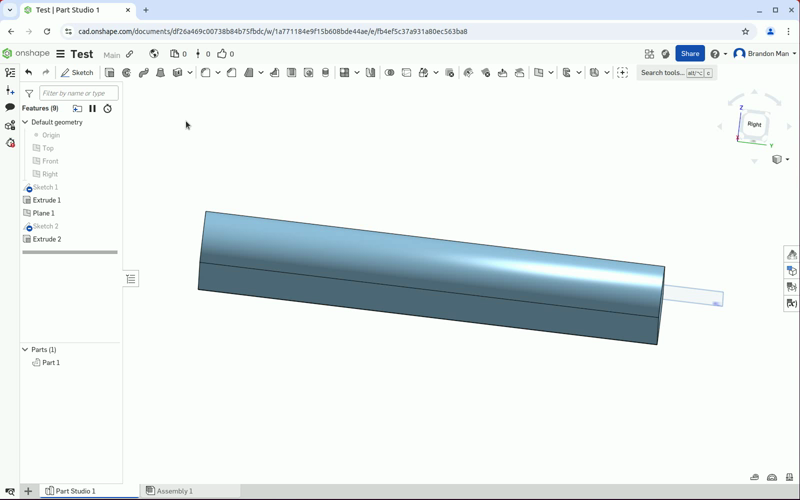
key(right, 3)
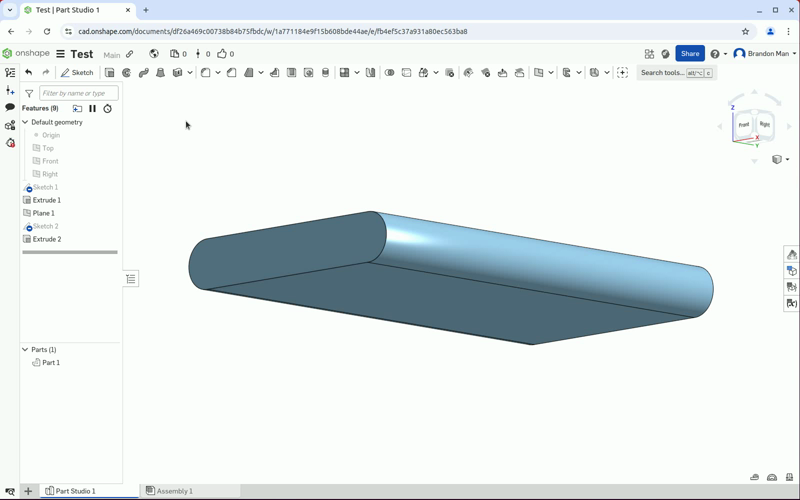
key(down, 3)
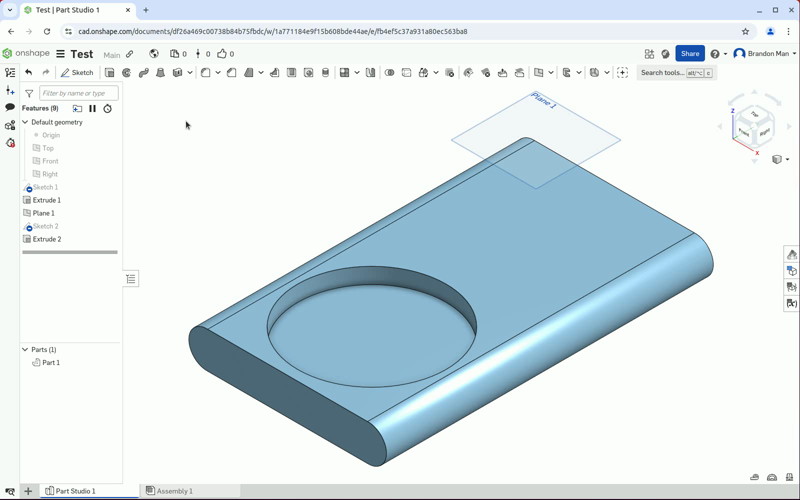
mouse_move(73, 189)
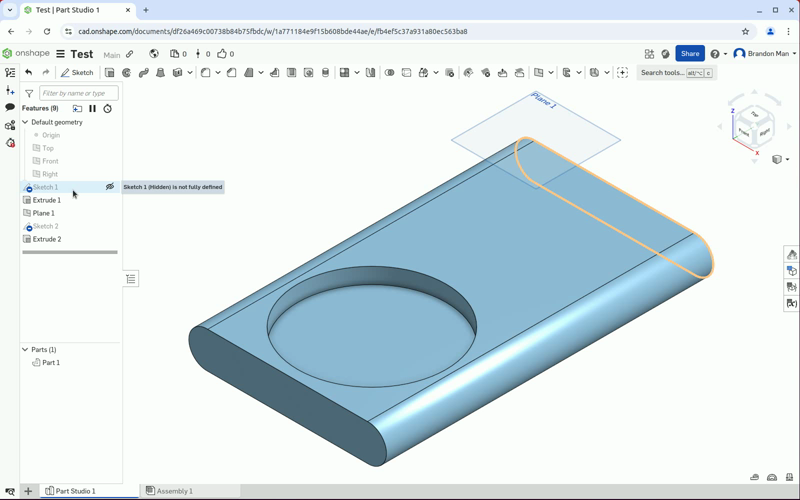
click(73, 189)